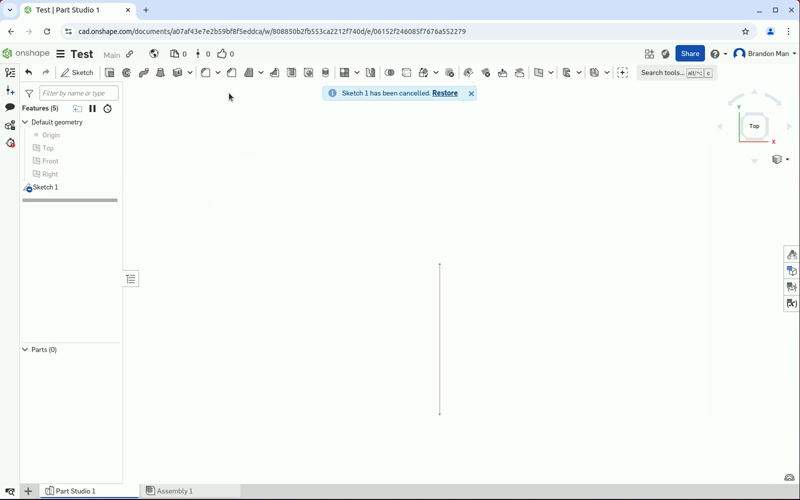
key(shift+h)
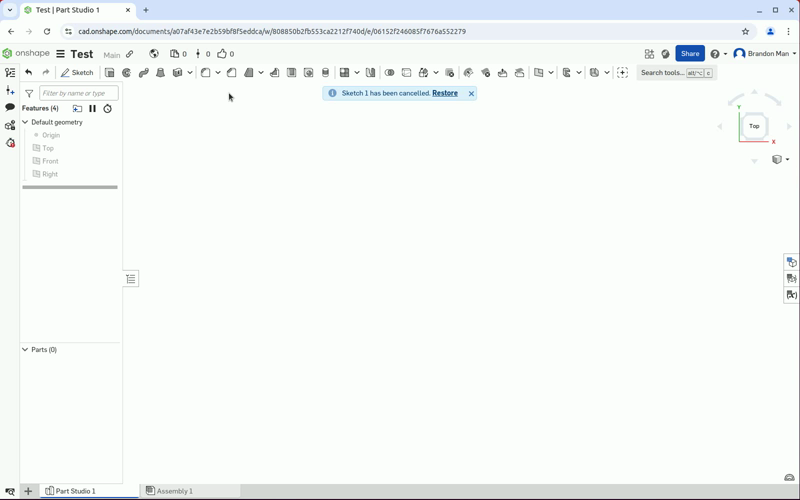
mouse_move(73, 352)
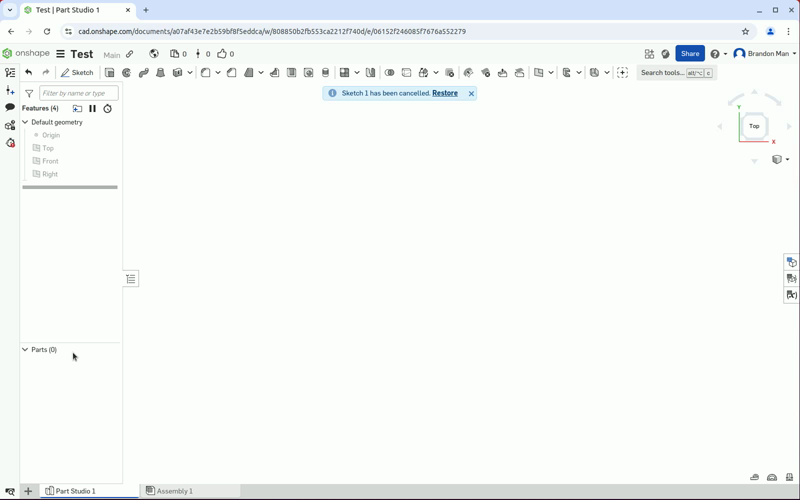
key(y)
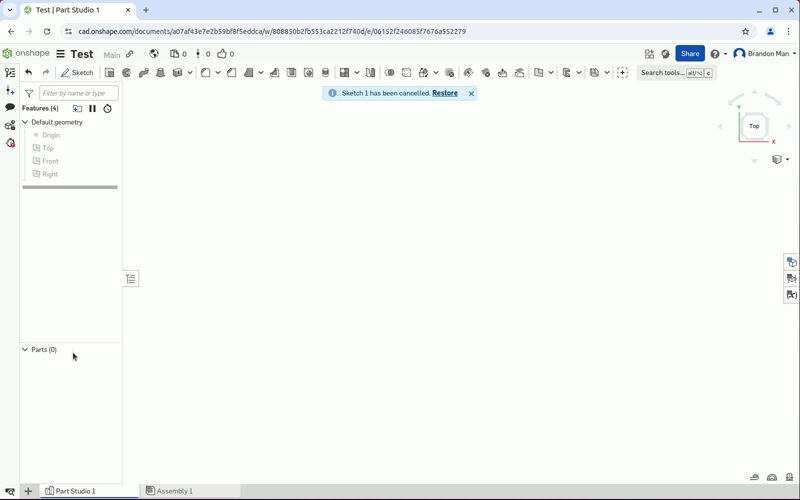
key(shift+p)
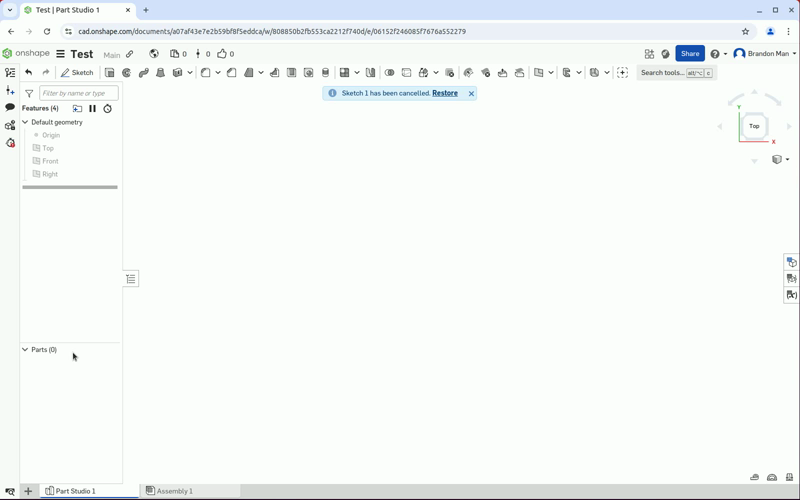
key(space)
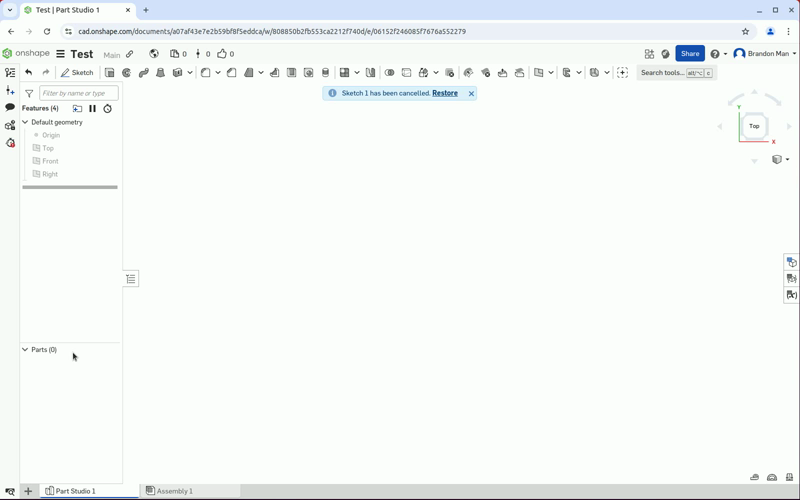
key_down(shift)
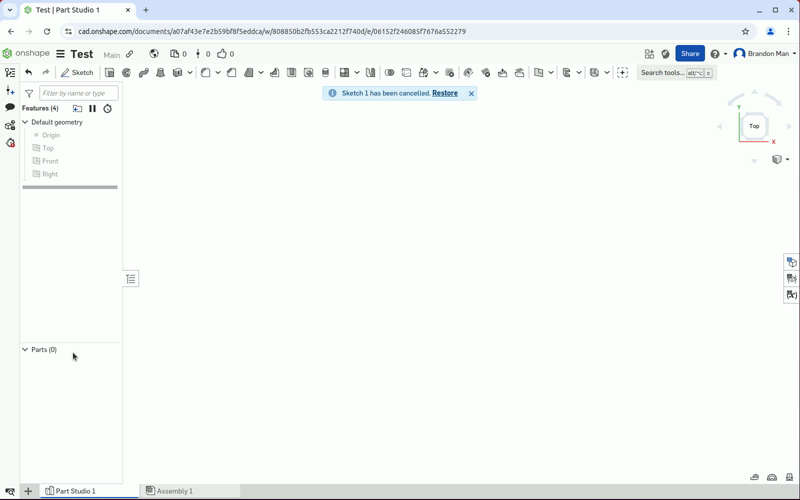
key(up)
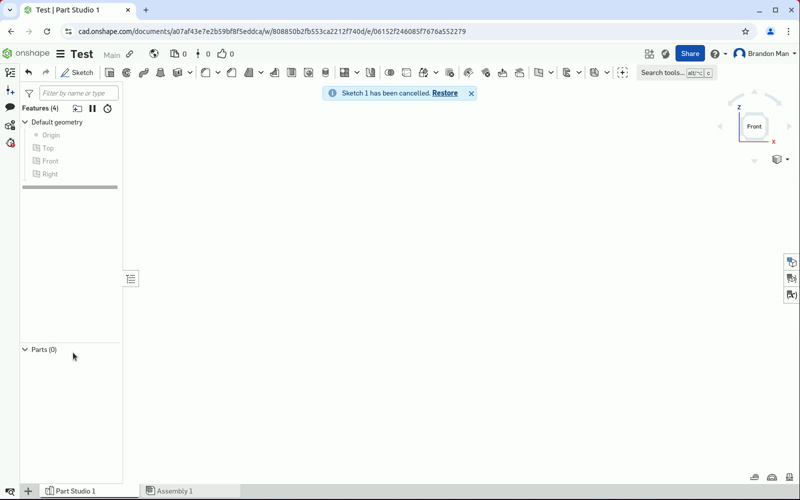
key_up(shift)
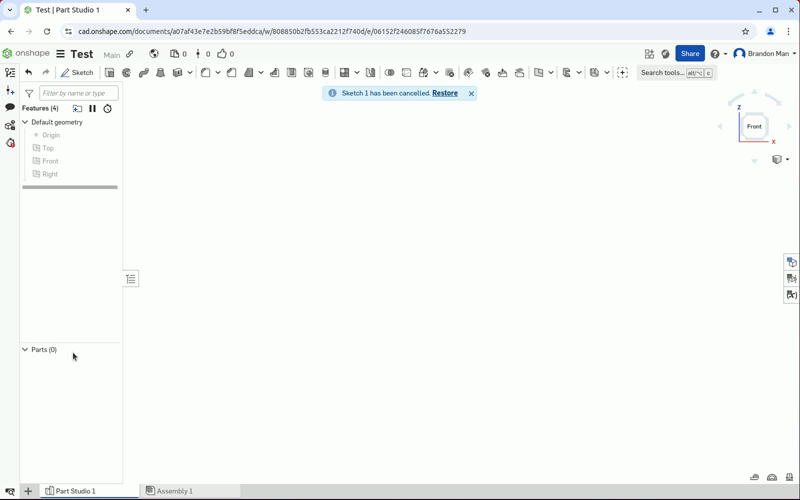
mouse_move(73, 352)
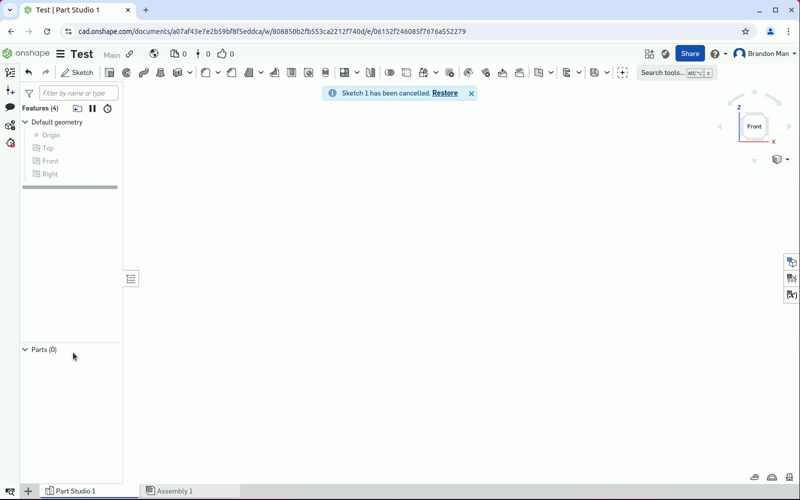
key(shift+y)
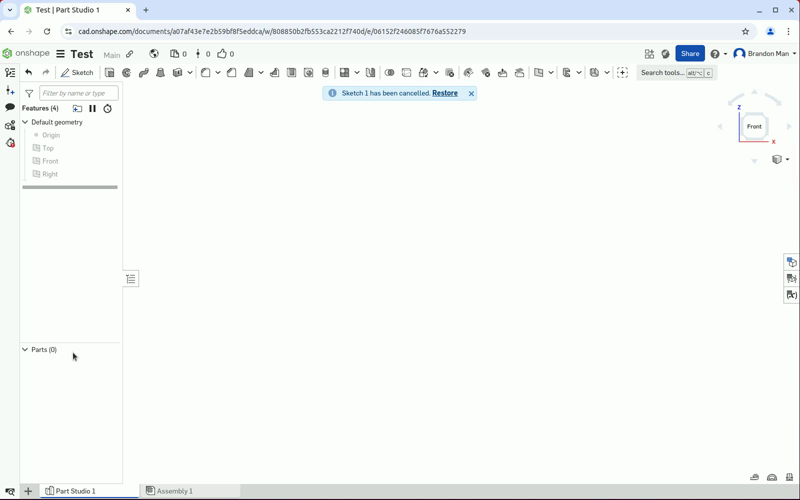
key(shift+s)
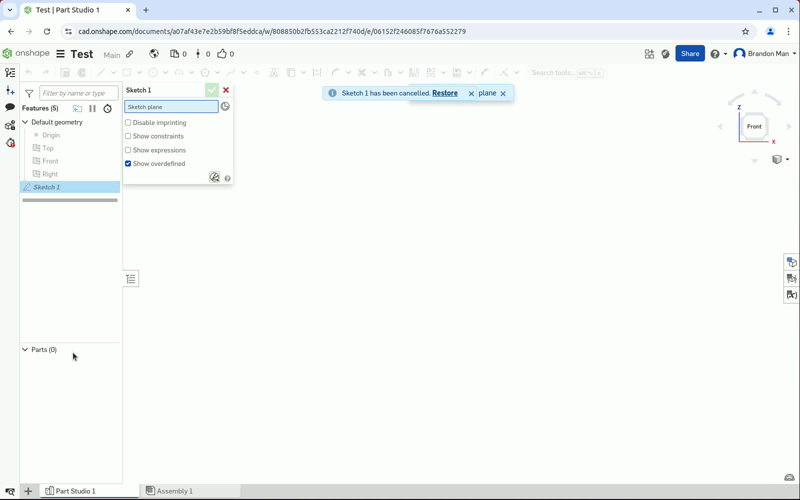
mouse_move(73, 163)
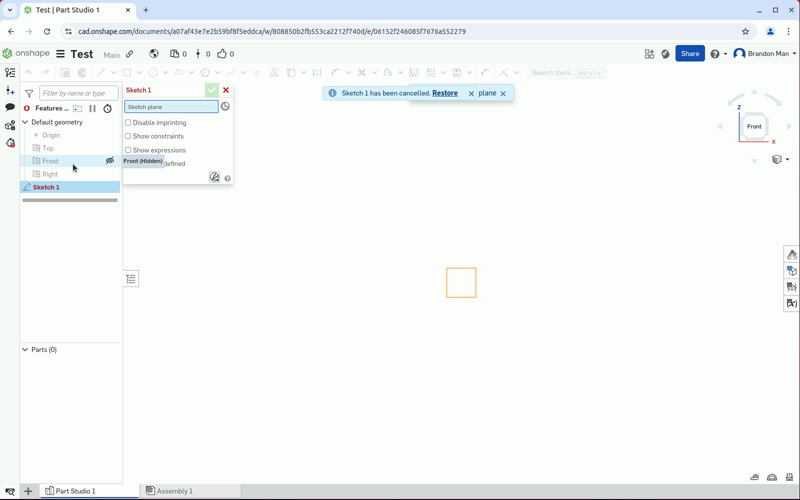
click(73, 163)
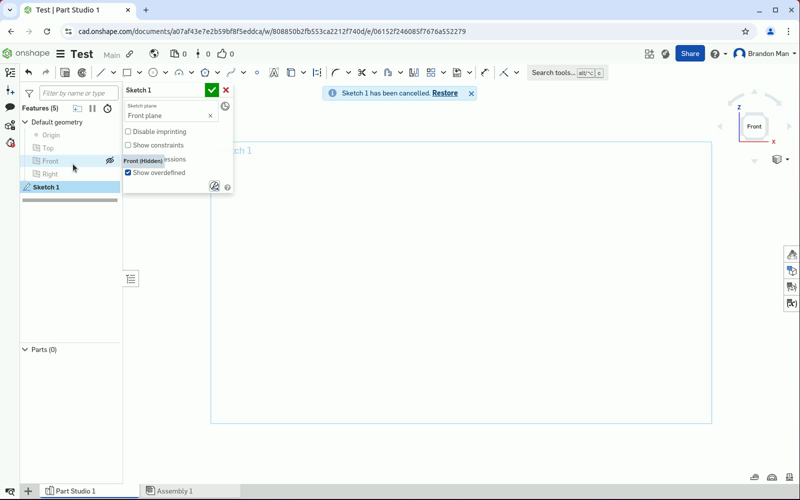
mouse_move(73, 352)
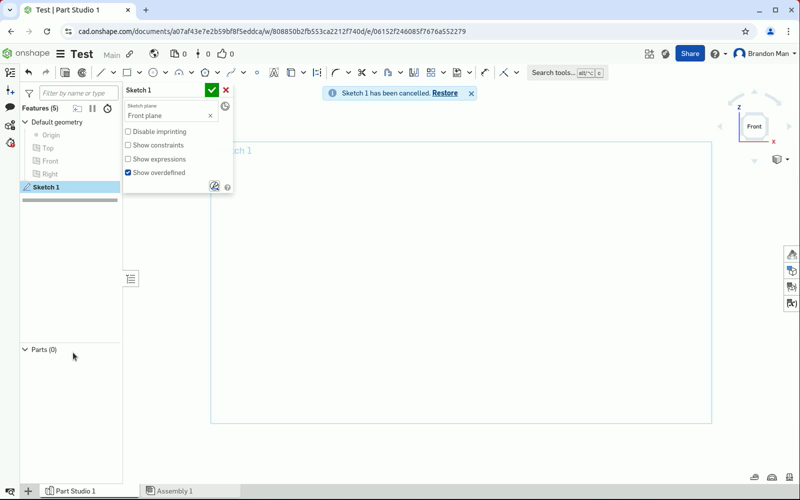
key(y)
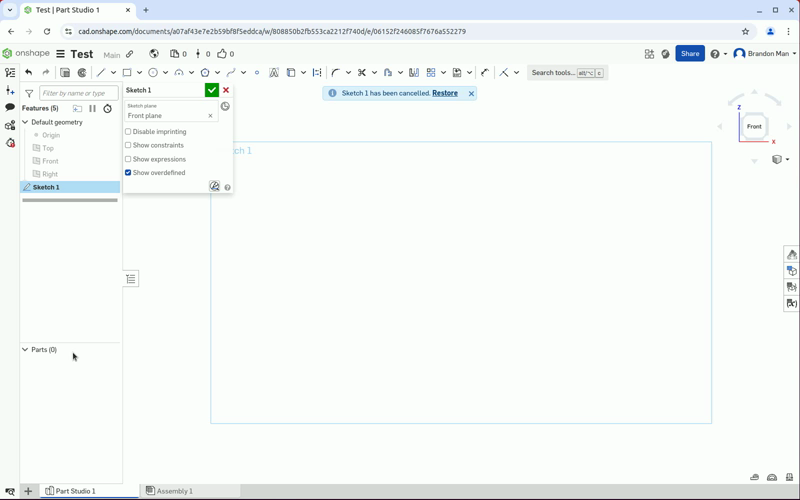
key(l)
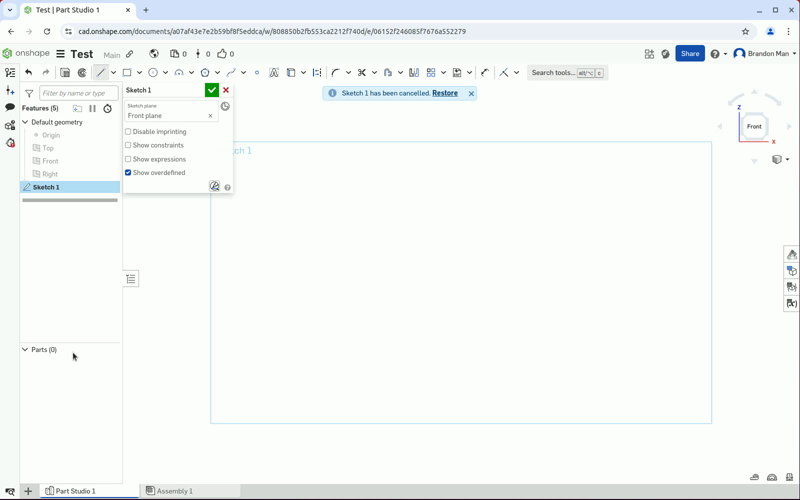
key_down(shift)
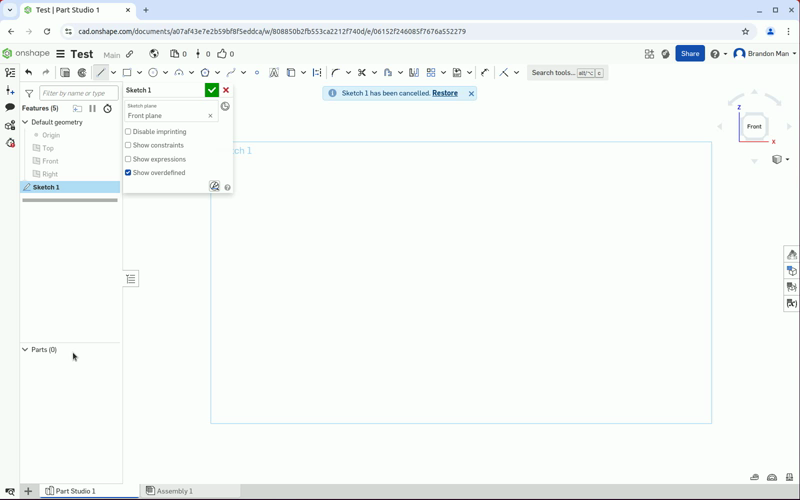
mouse_move(348, 282)
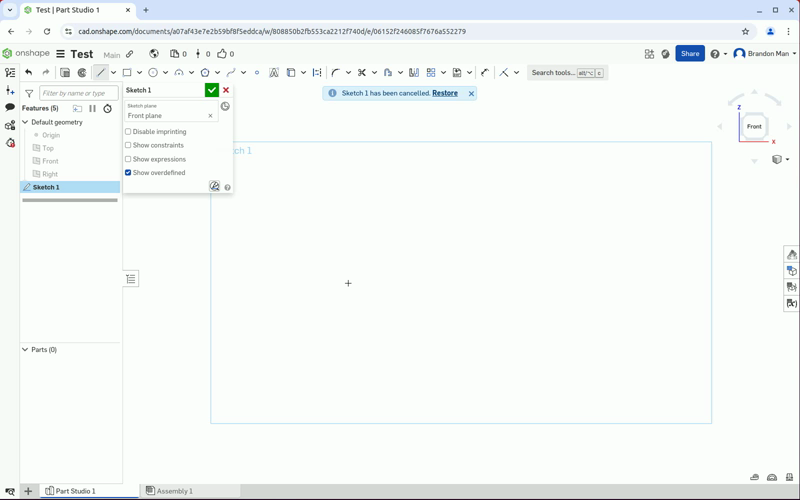
click(348, 282)
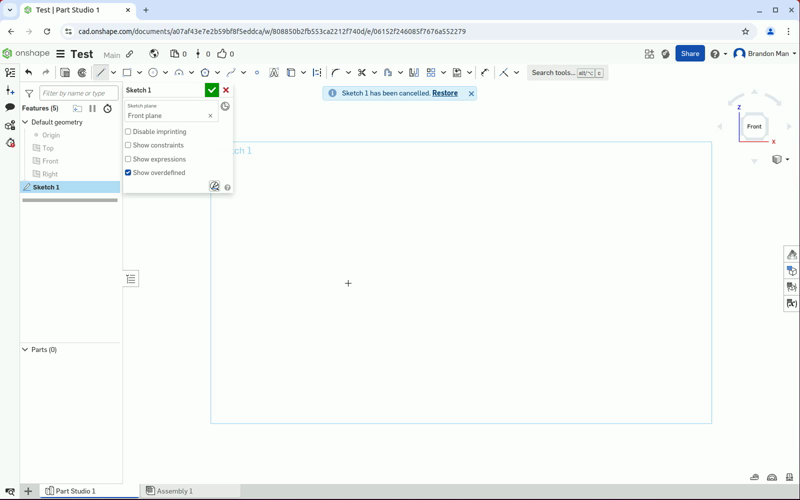
key_up(shift)
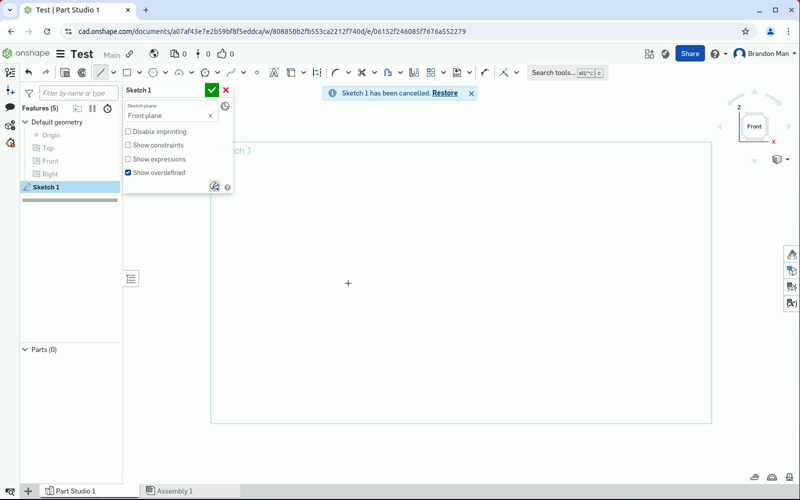
key_down(shift)
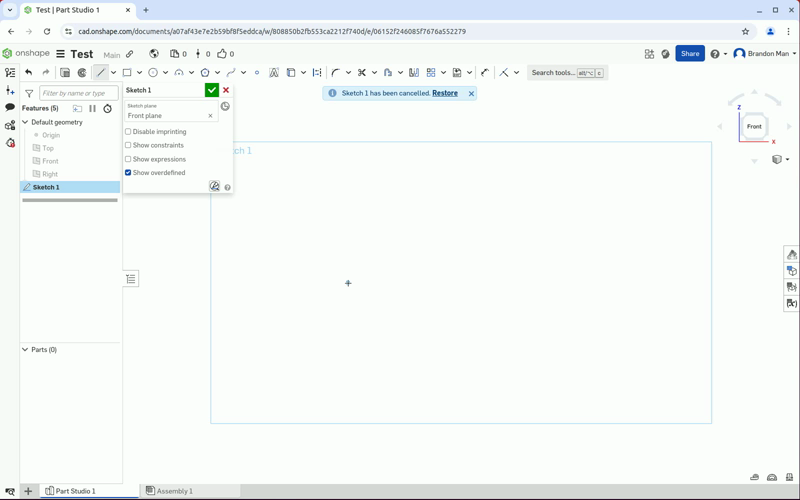
mouse_move(460, 282)
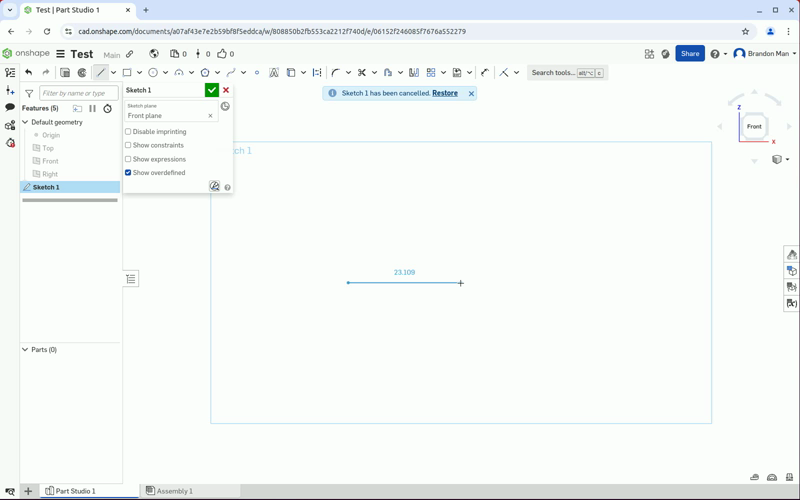
click(460, 282)
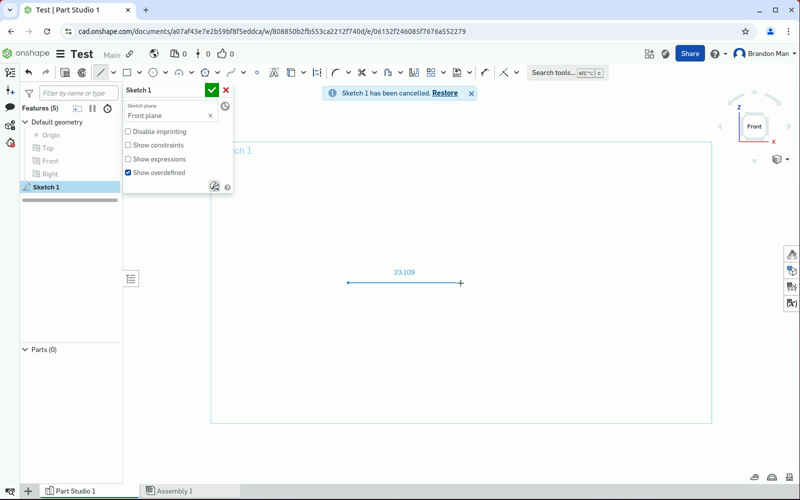
key_up(shift)
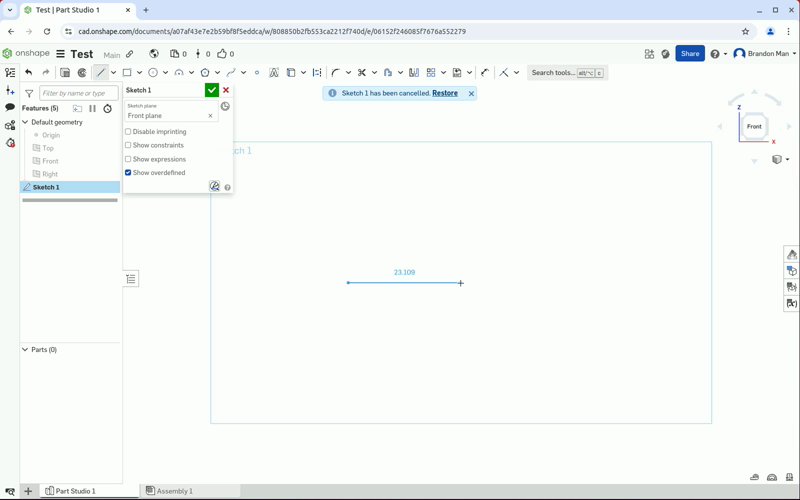
key_down(shift)
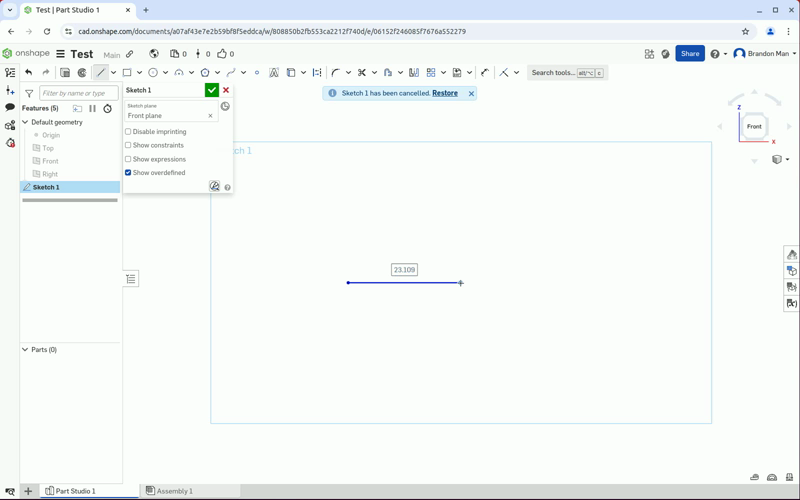
mouse_move(460, 170)
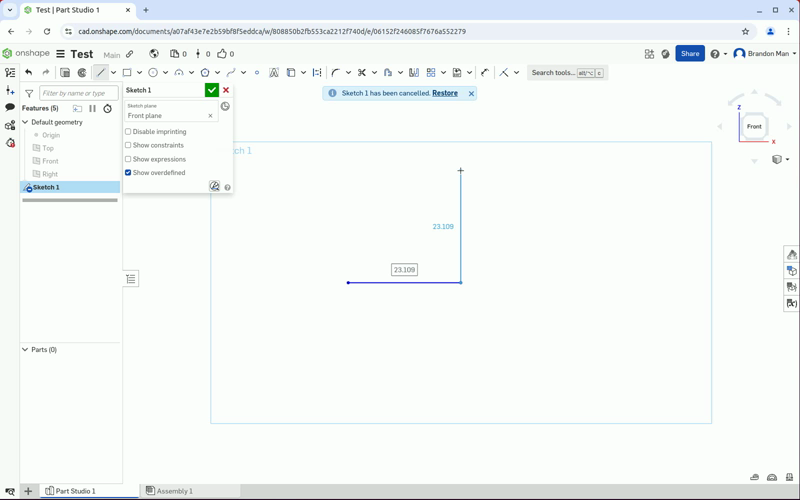
click(460, 170)
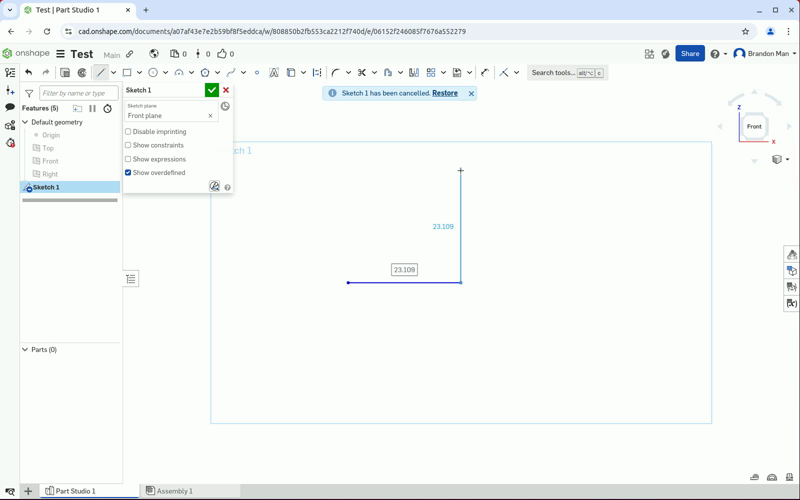
key_up(shift)
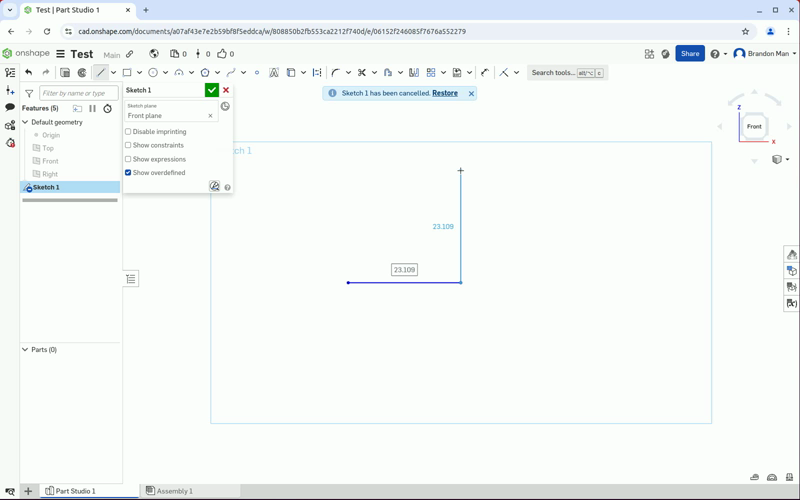
key_down(shift)
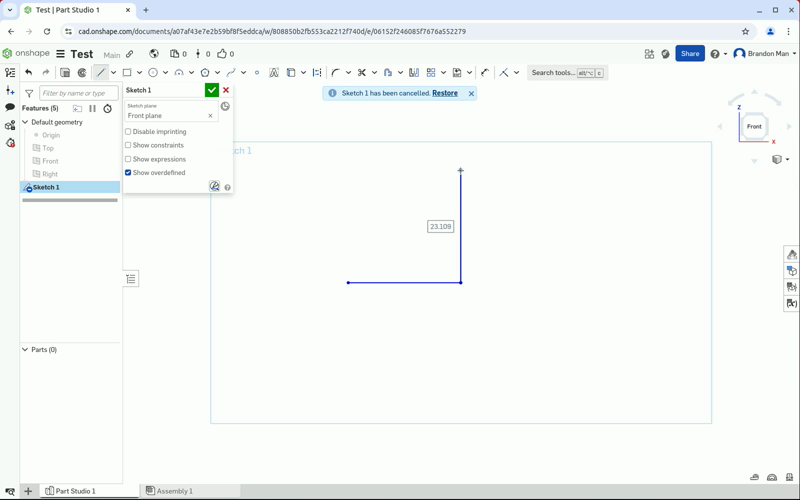
mouse_move(348, 170)
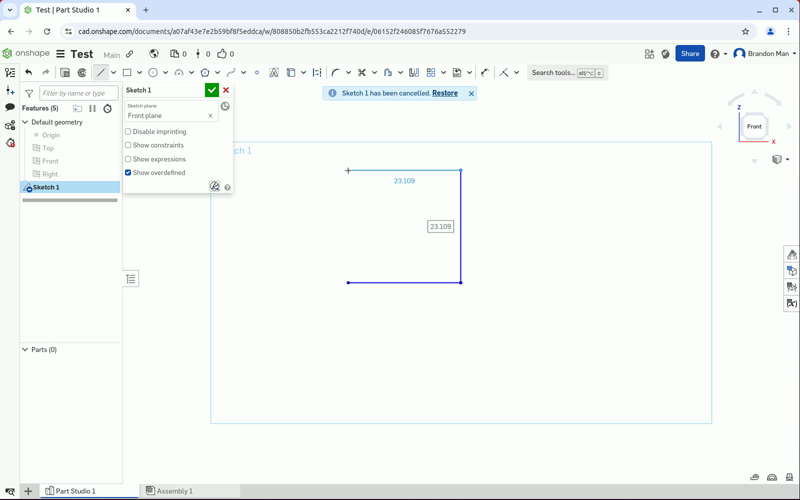
click(348, 170)
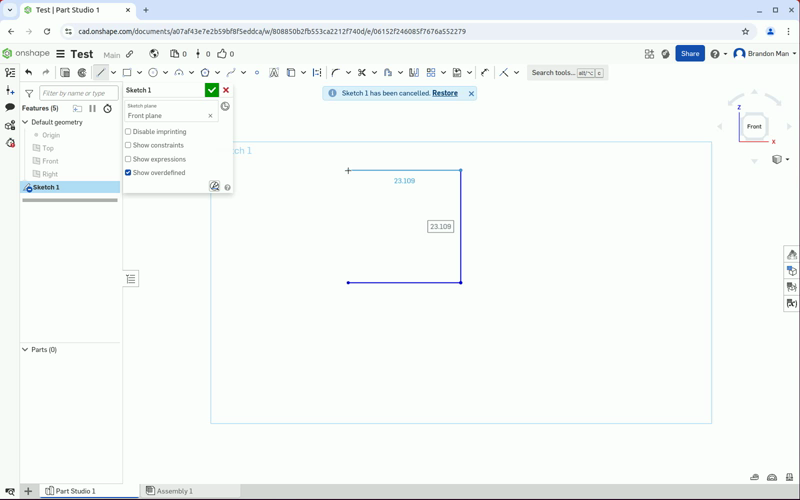
key_up(shift)
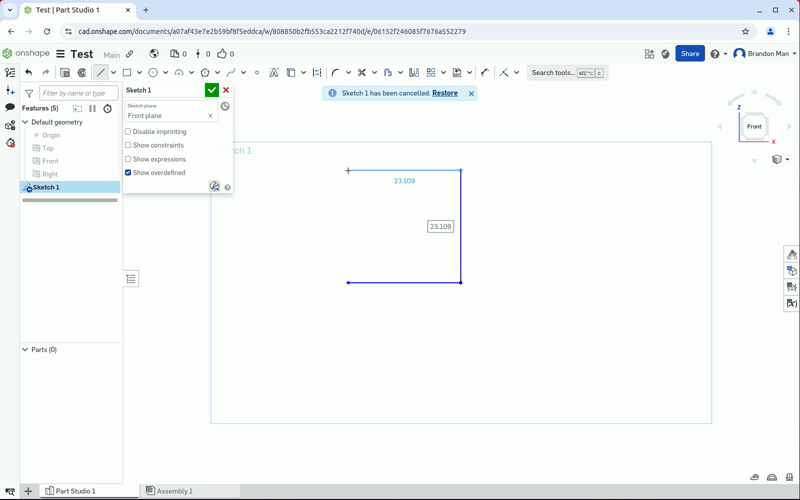
key_down(shift)
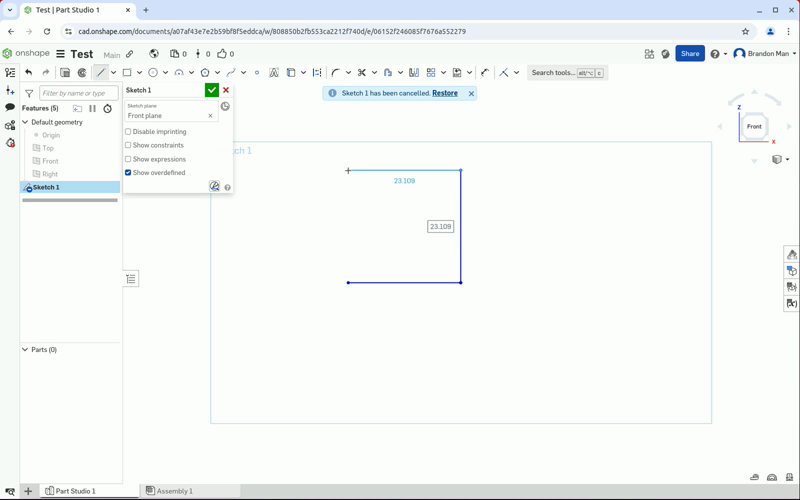
mouse_move(348, 282)
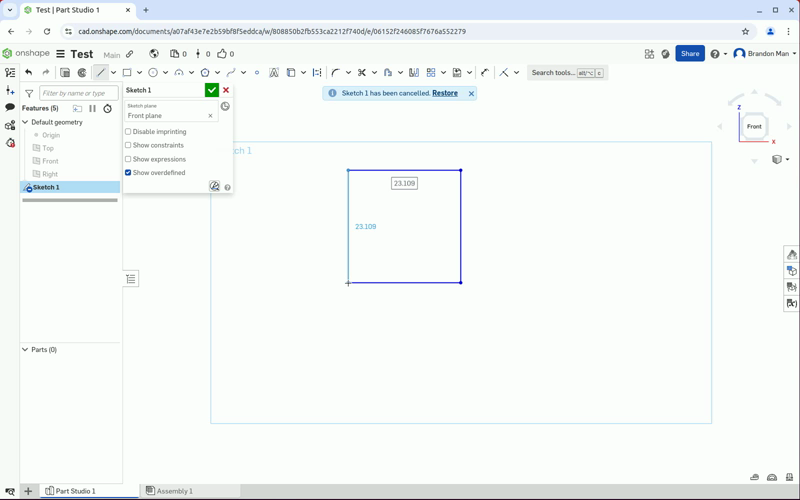
key_up(shift)
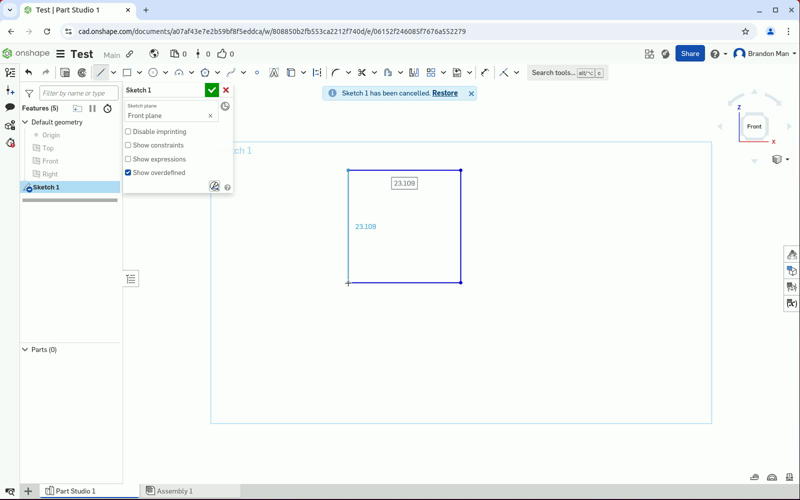
click(348, 282)
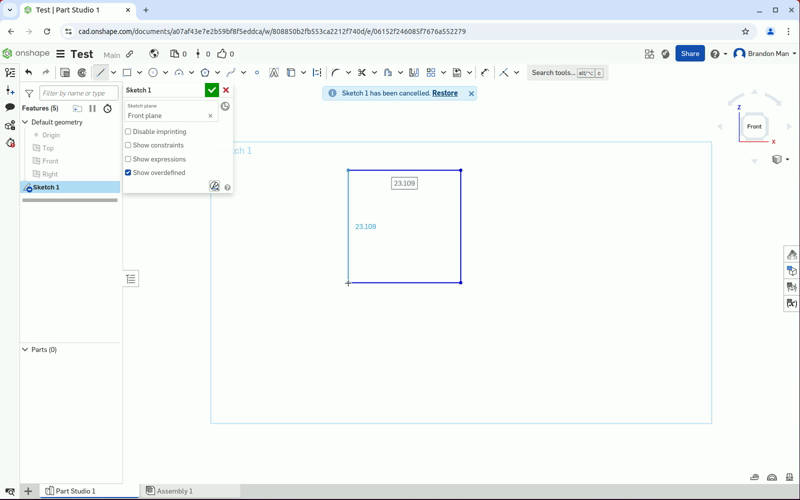
key(esc)
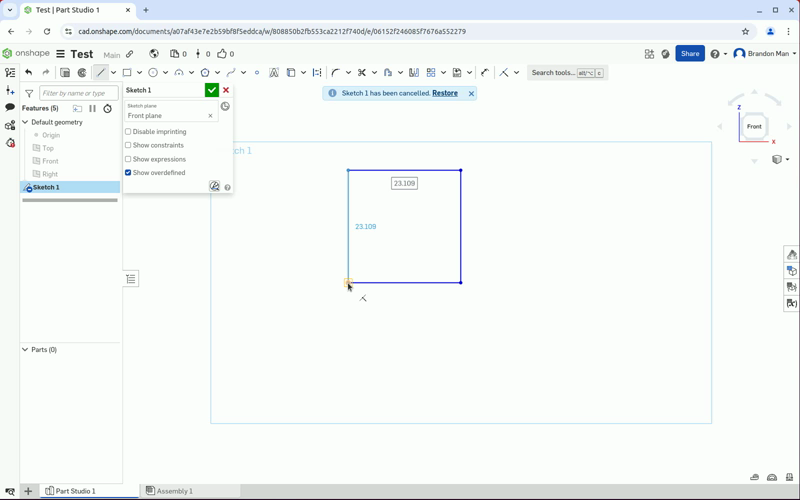
mouse_move(367, 214)
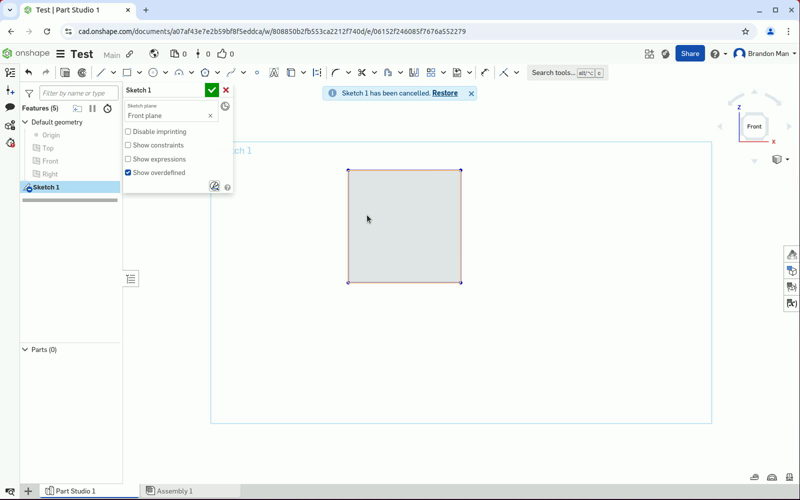
click(367, 214)
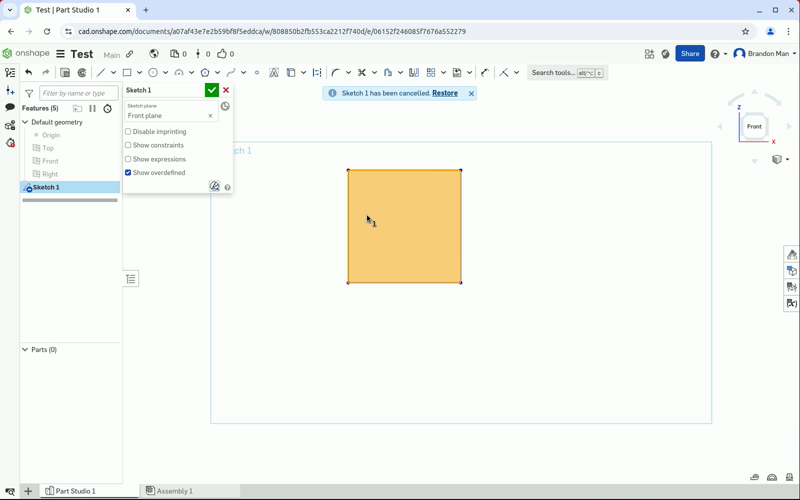
mouse_move(73, 352)
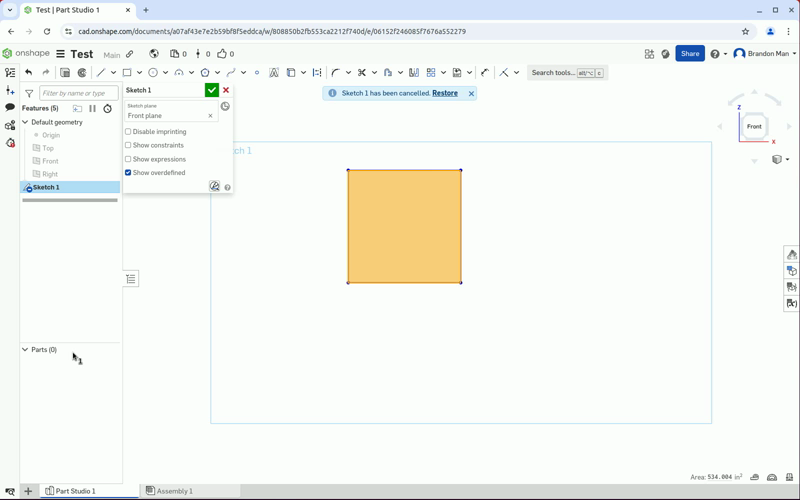
key(shift+y)
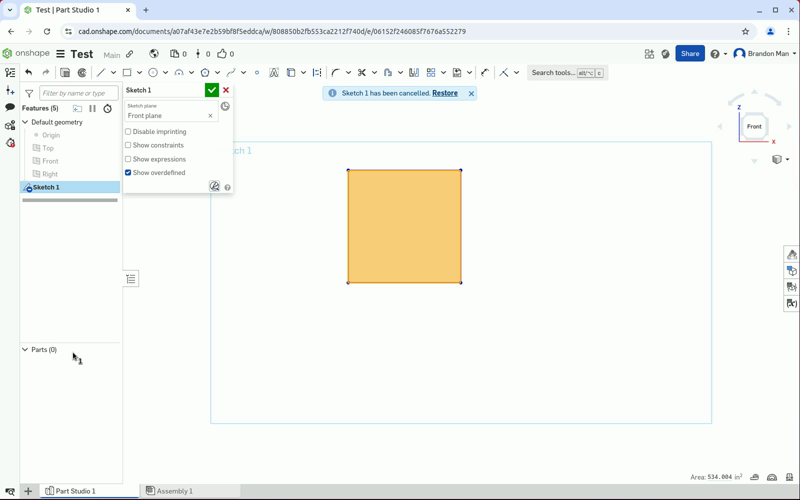
key(shift+e)
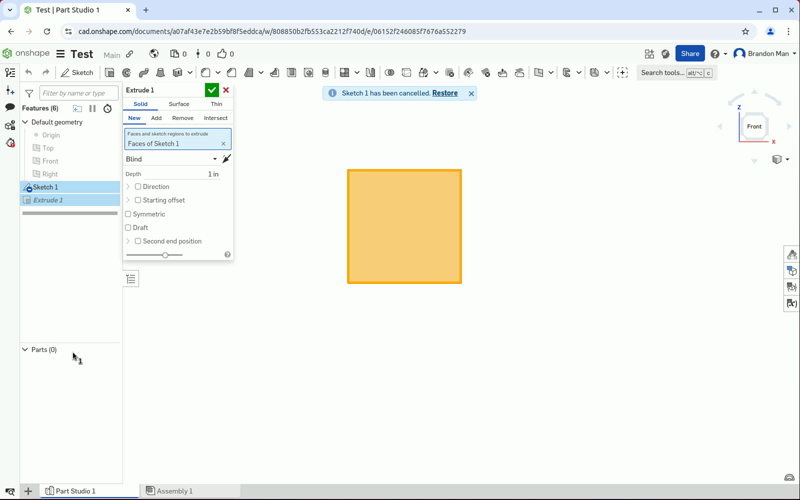
mouse_move(143, 106)
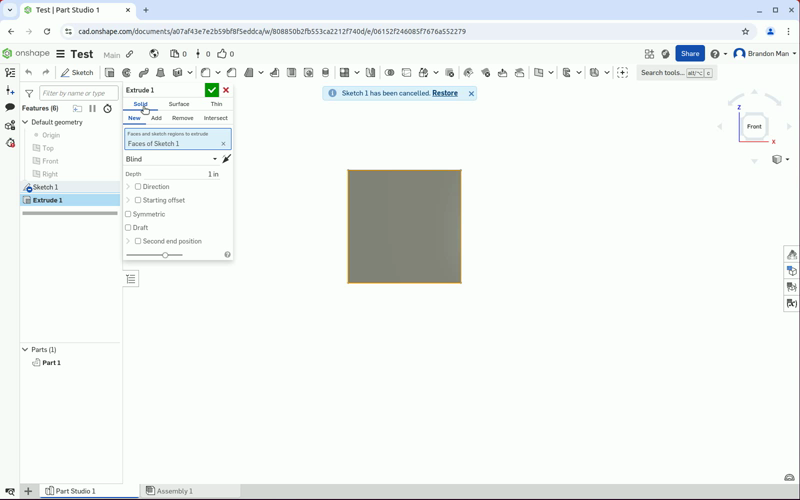
click(143, 106)
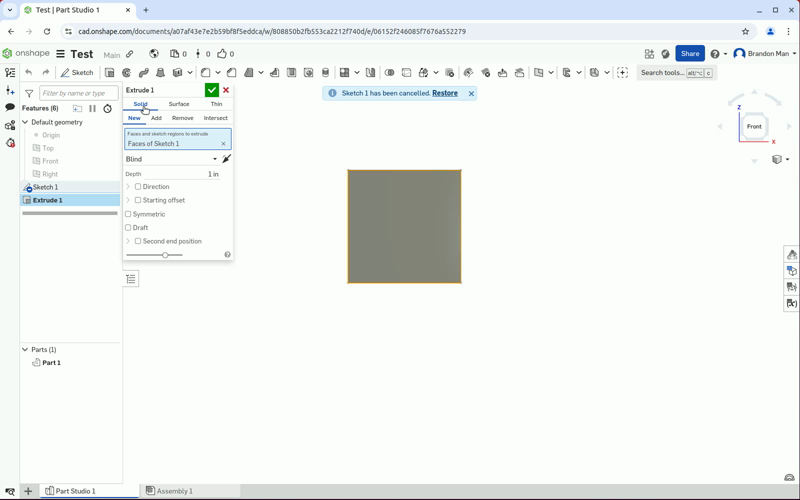
mouse_move(137, 120)
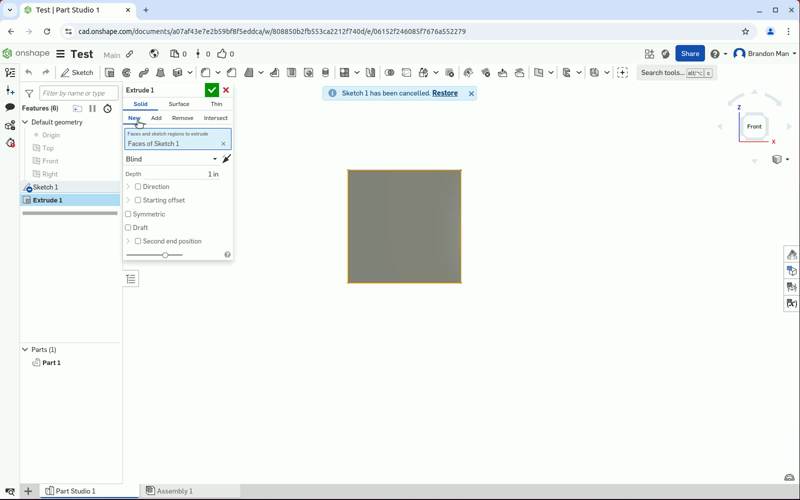
click(137, 120)
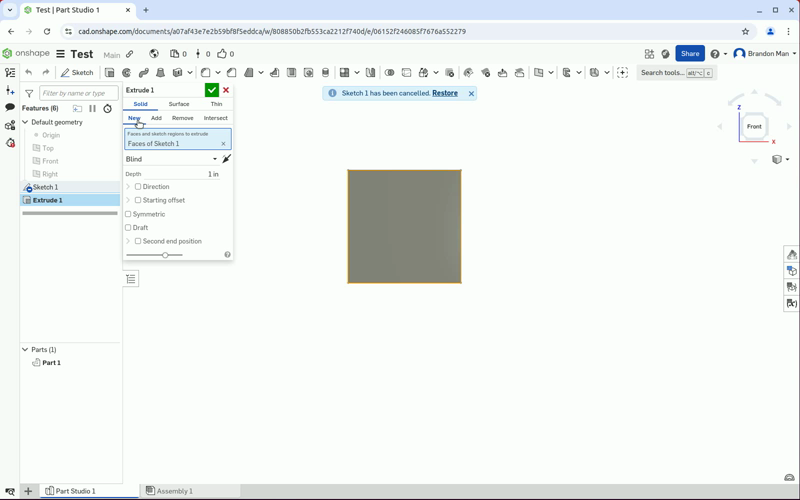
key(tab, 4)
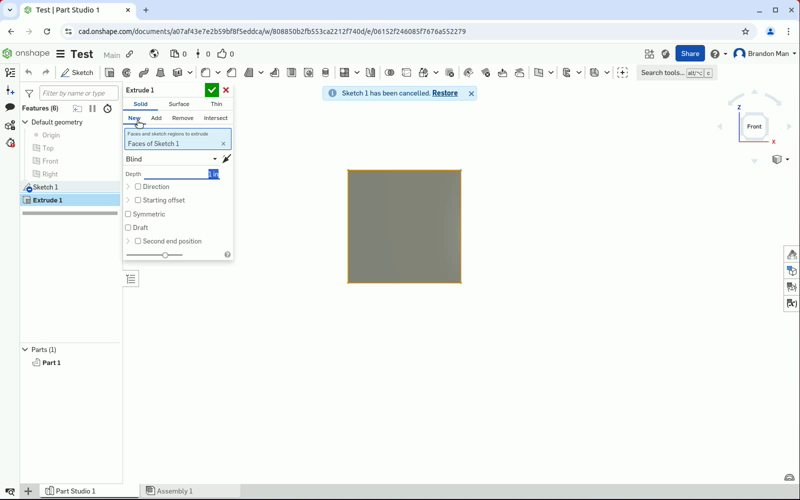
text(11.554)
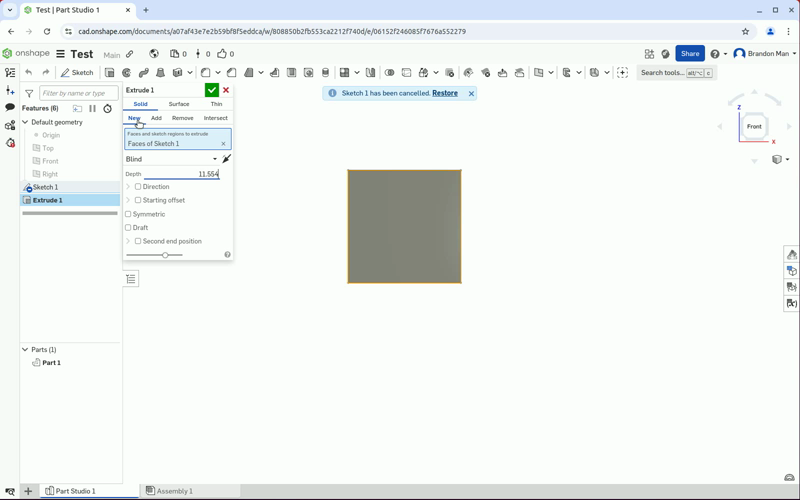
key(enter)
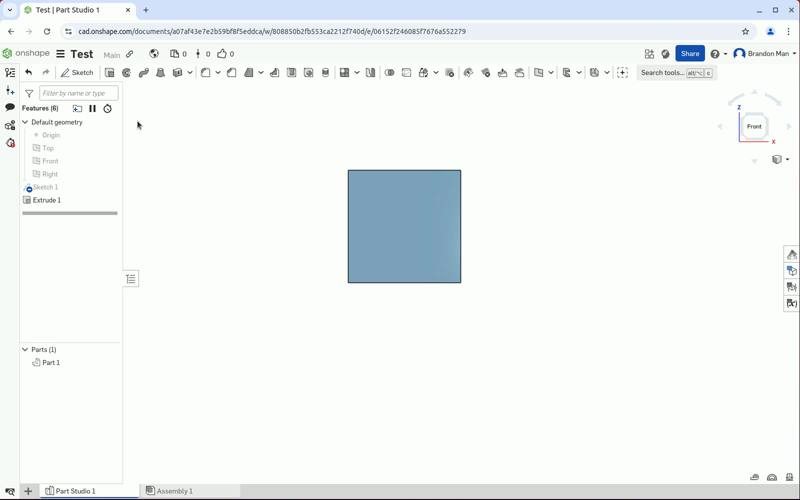
key(shift+h)
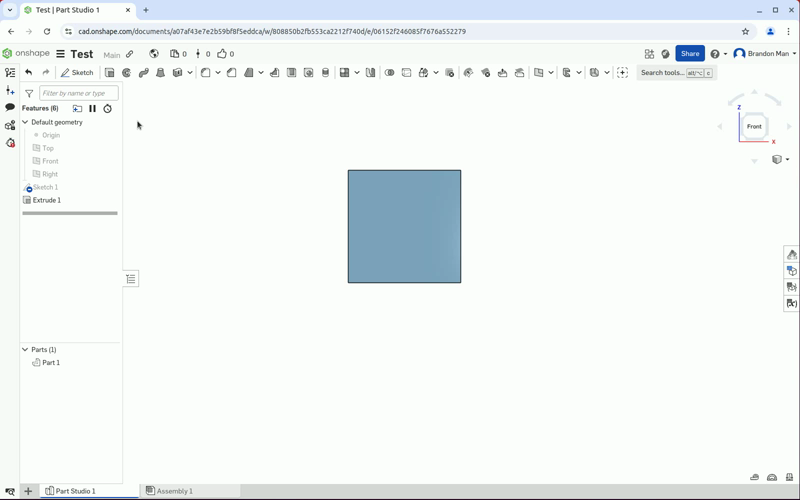
key(shift+h)
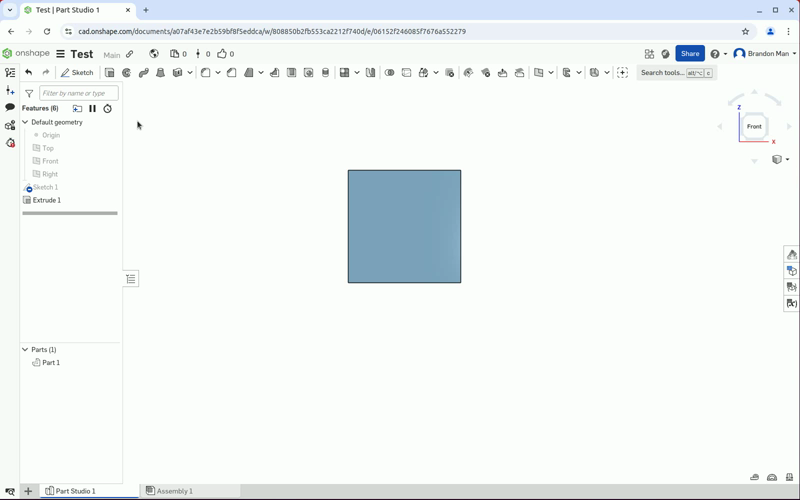
mouse_move(73, 189)
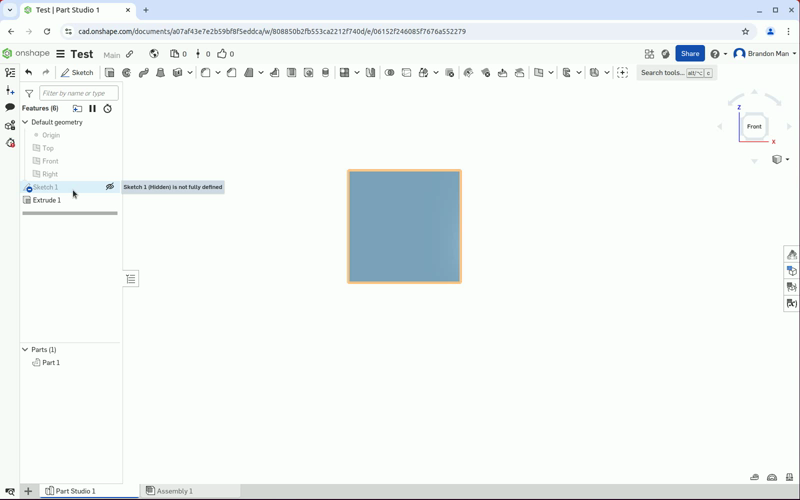
click(73, 189)
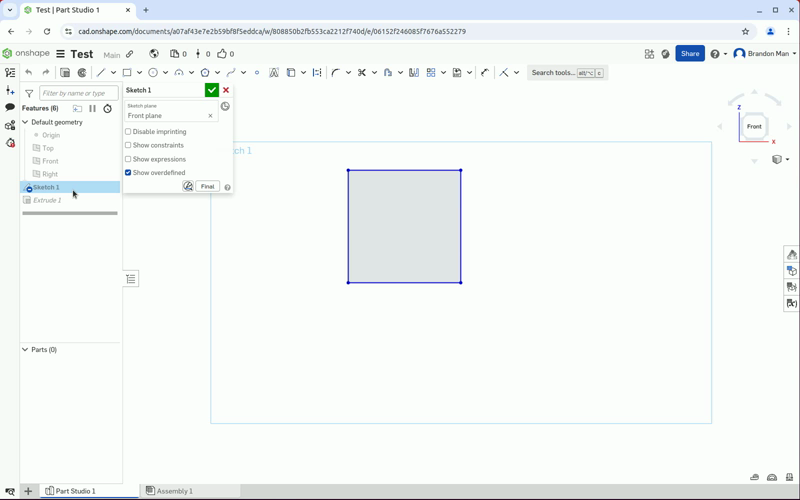
mouse_move(229, 92)
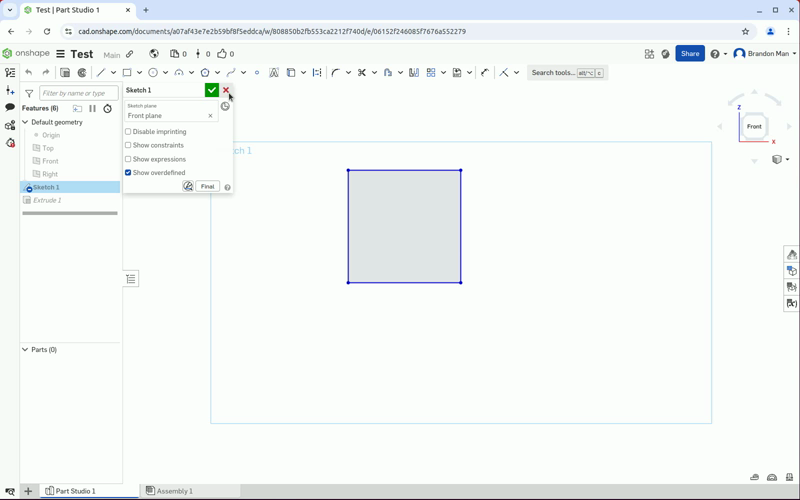
click(229, 92)
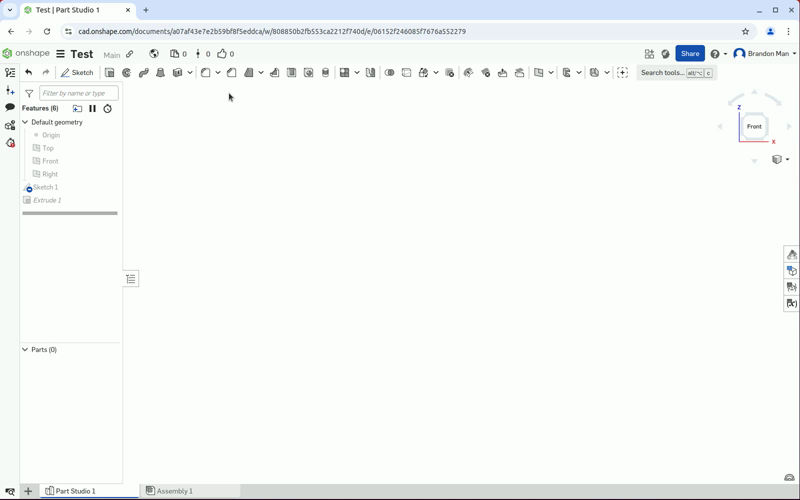
mouse_move(541, 75)
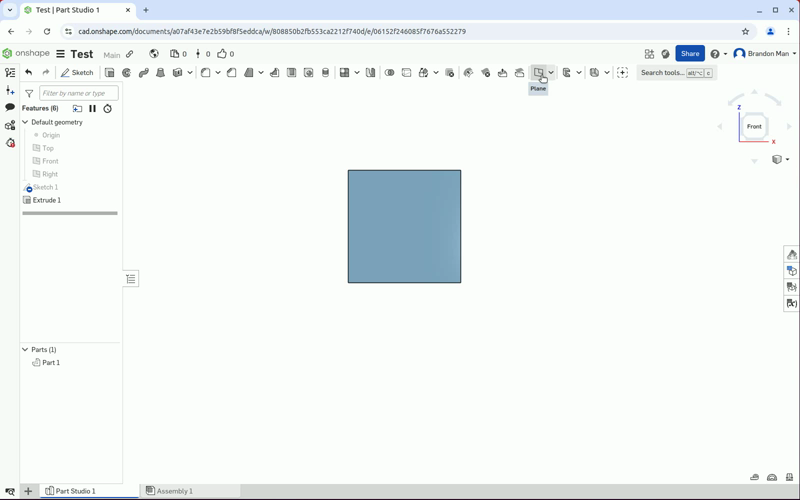
click(541, 75)
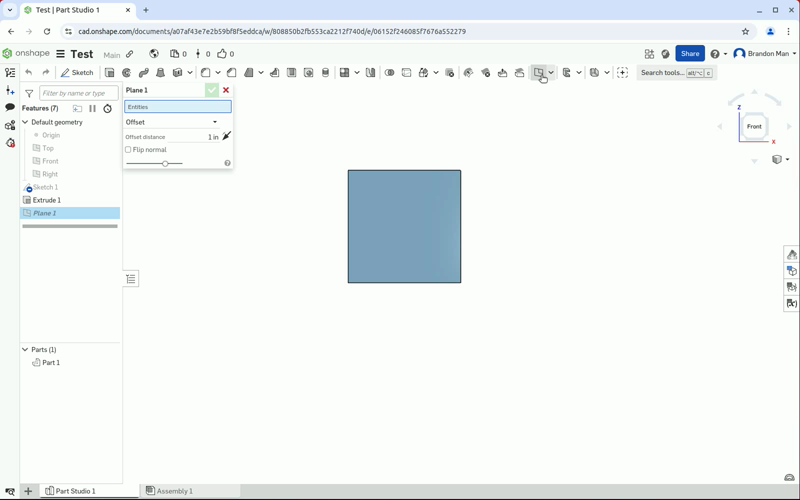
mouse_move(73, 163)
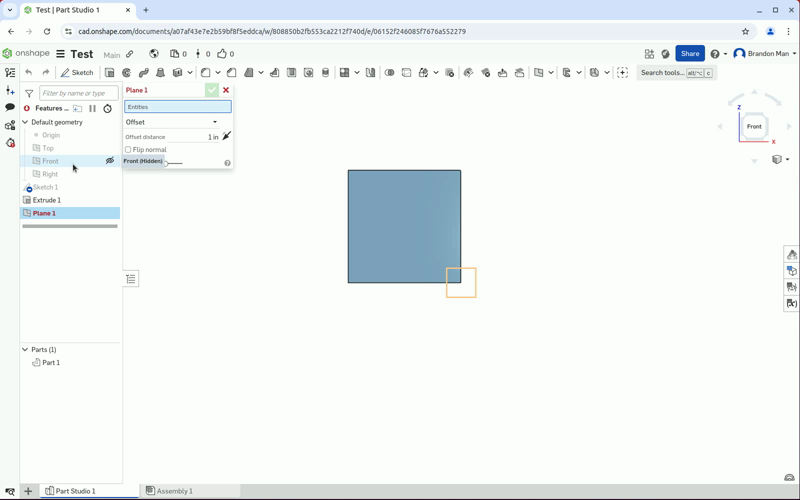
click(73, 163)
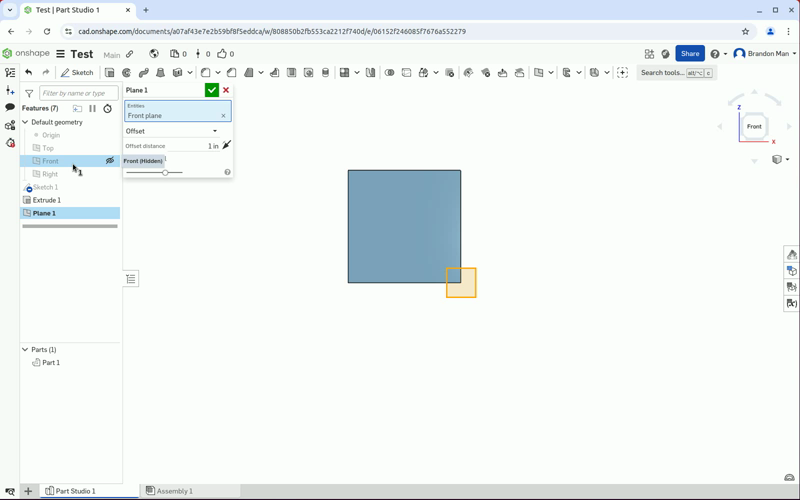
key(tab, 2)
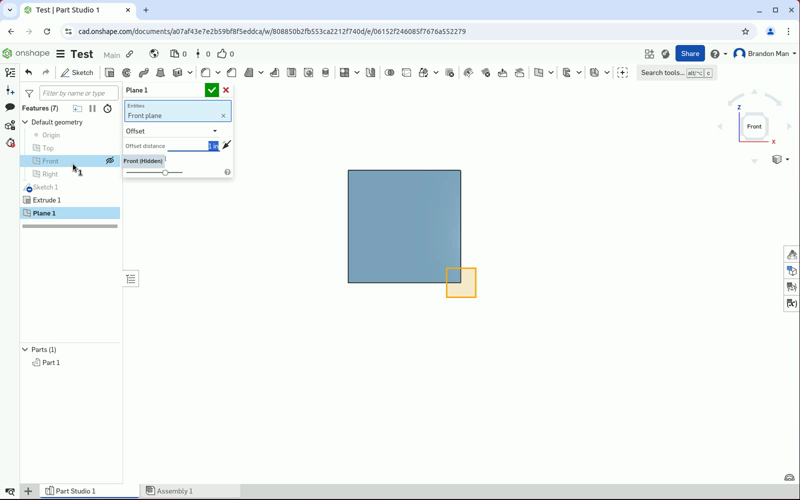
text(11.554)
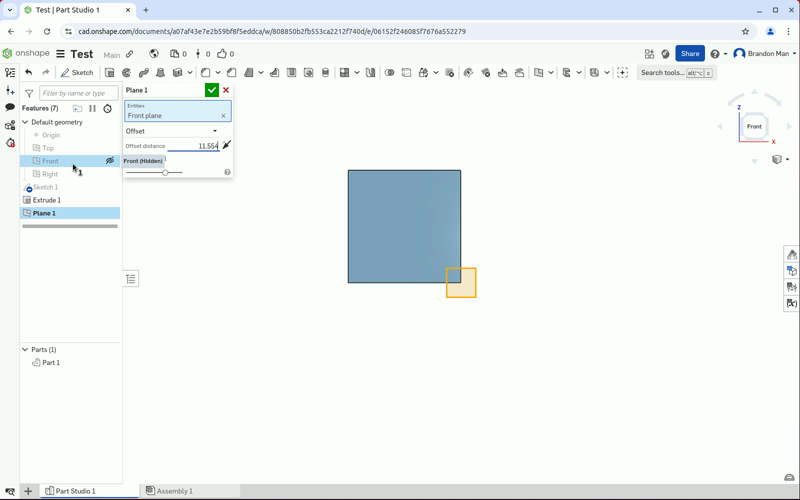
key(enter, 2)
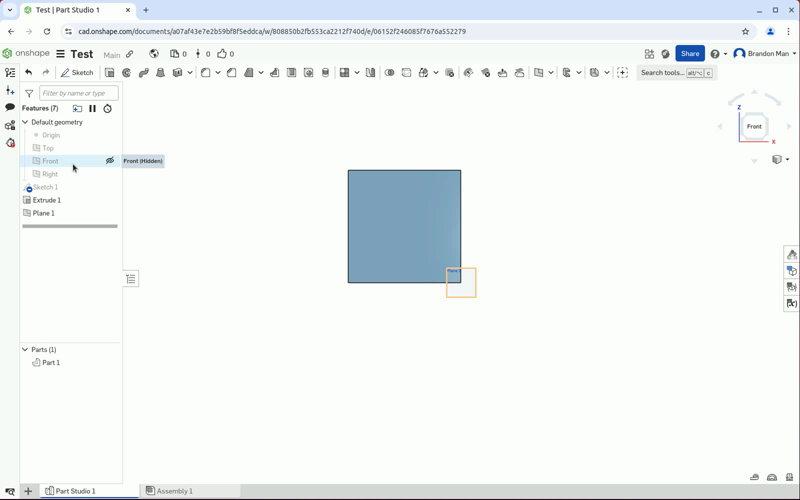
key(shift+s)
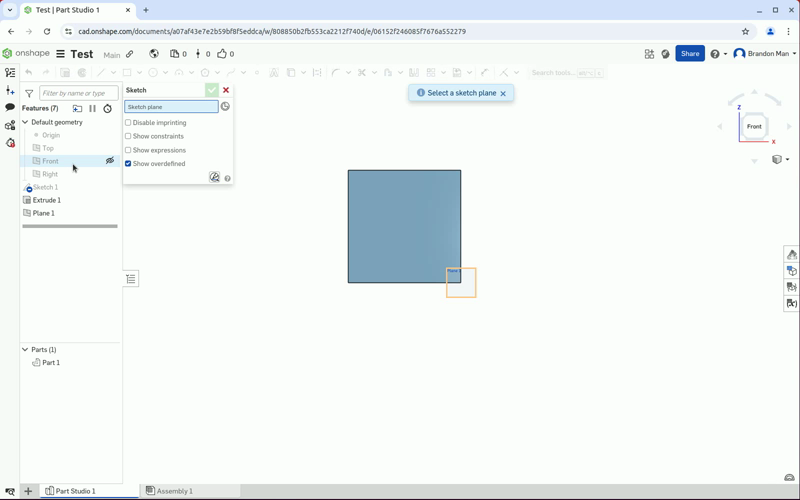
mouse_move(73, 215)
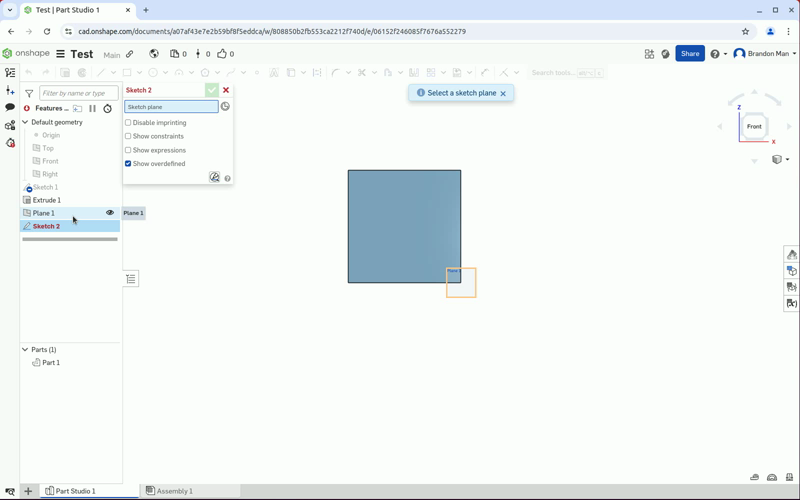
click(73, 215)
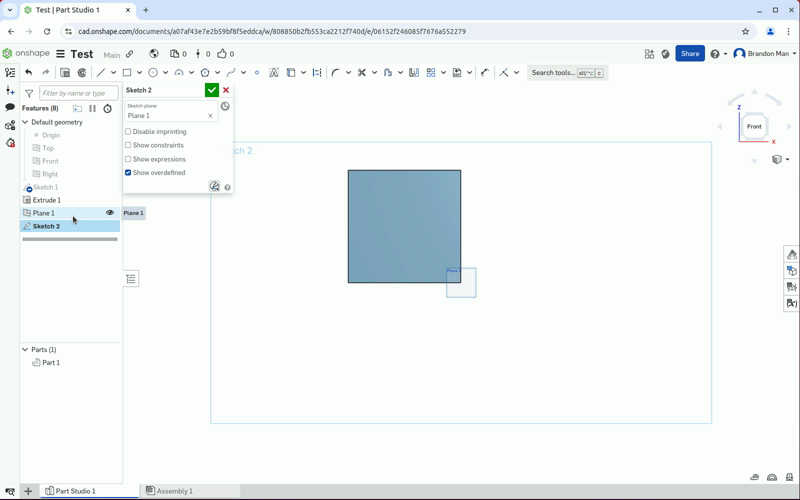
mouse_move(73, 352)
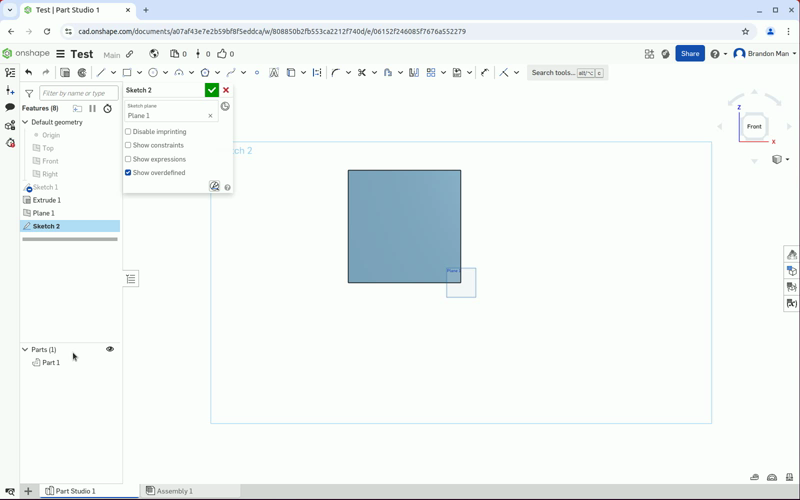
key(y)
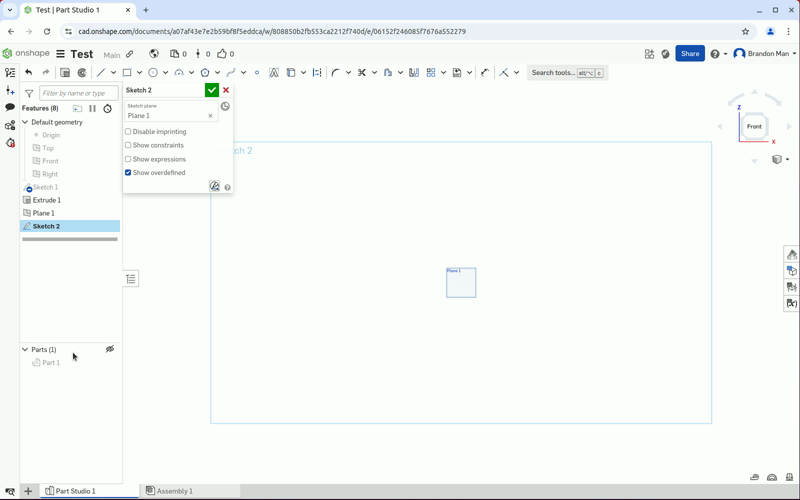
key(l)
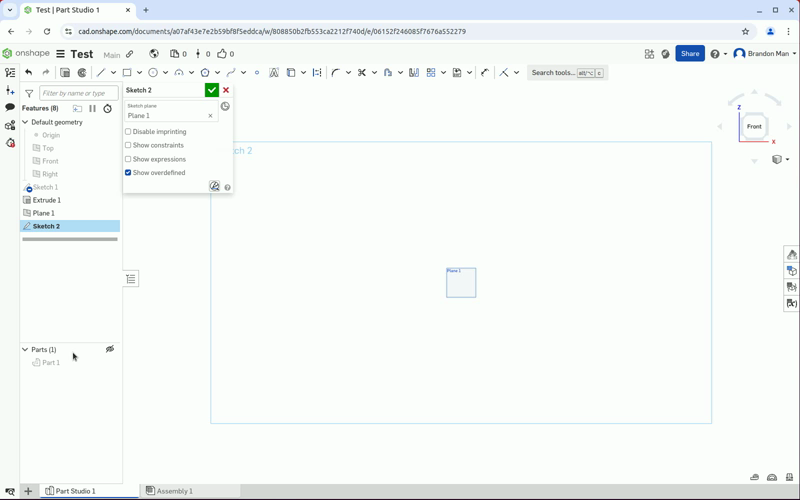
key_down(shift)
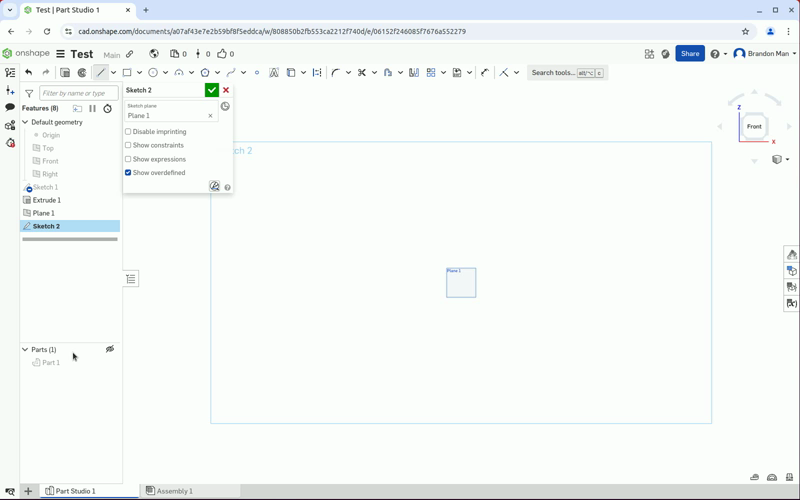
mouse_move(404, 226)
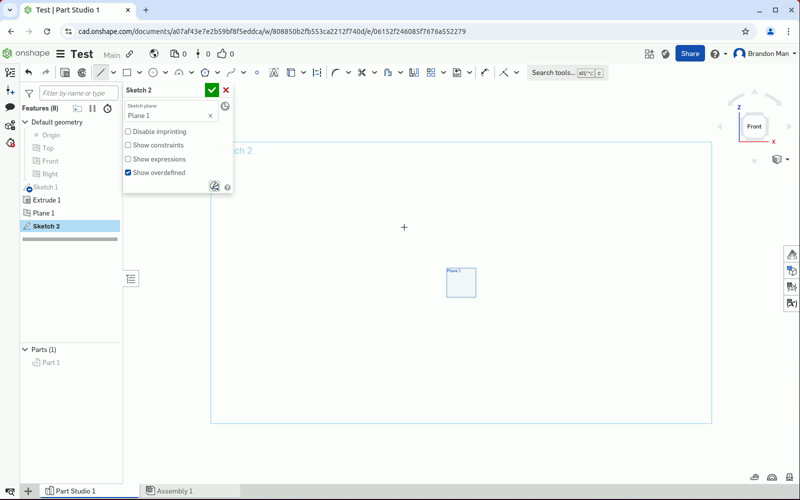
click(404, 226)
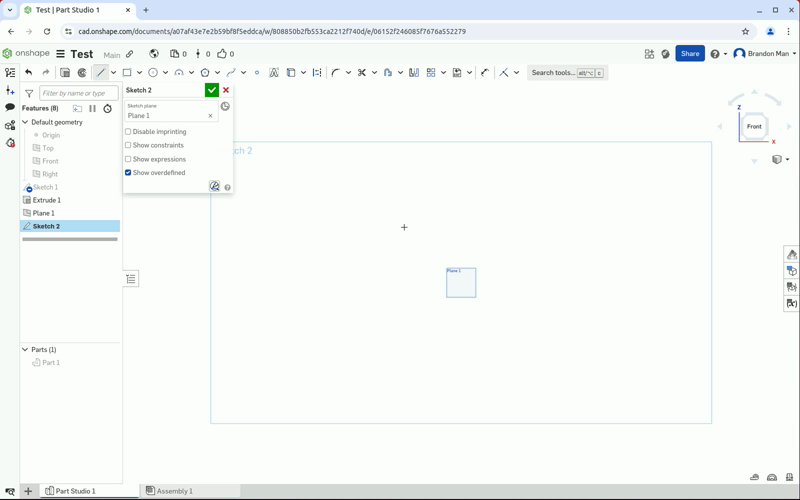
key_up(shift)
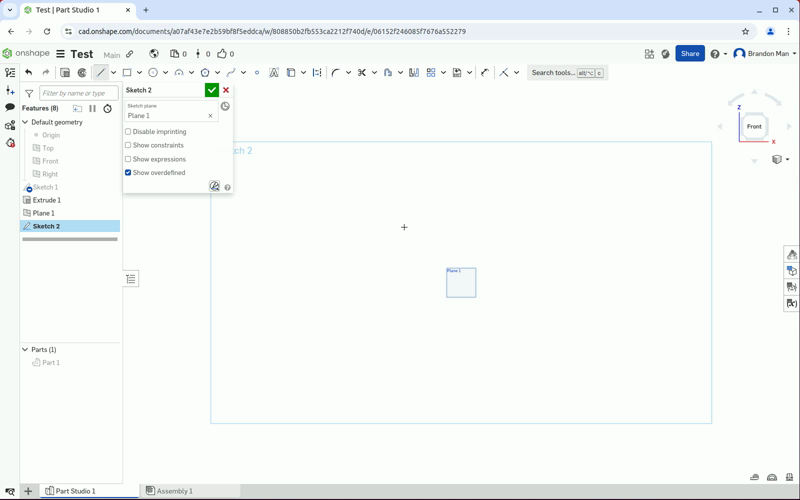
key_down(shift)
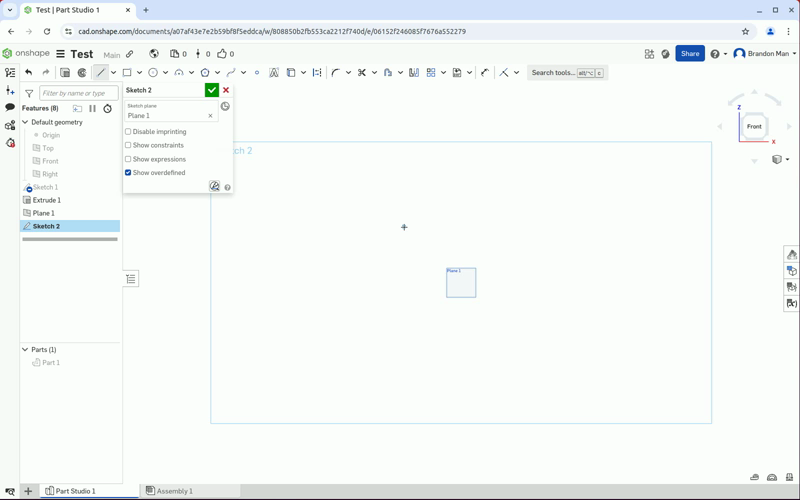
mouse_move(434, 226)
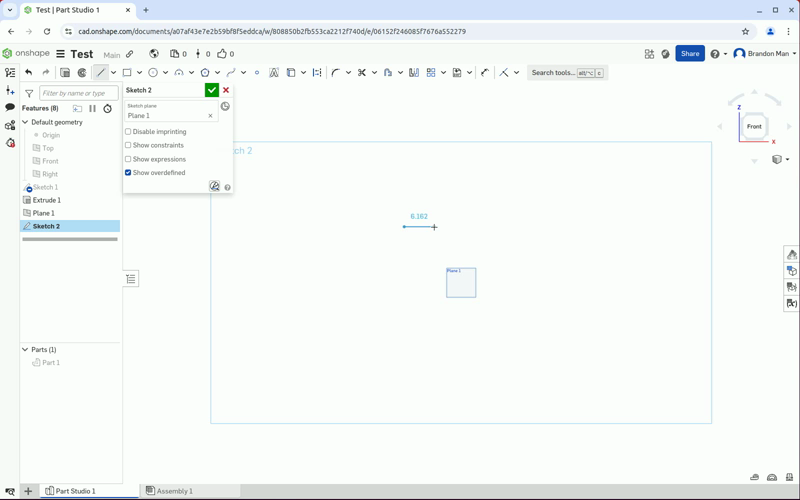
mouse_move(461, 226)
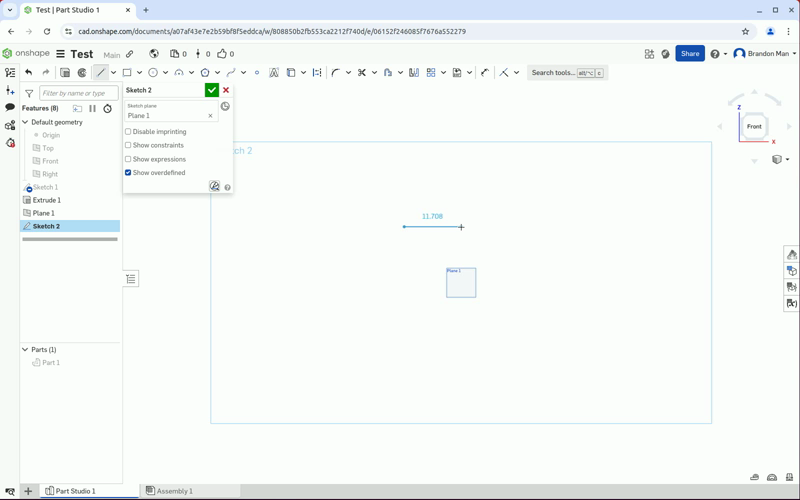
click(461, 226)
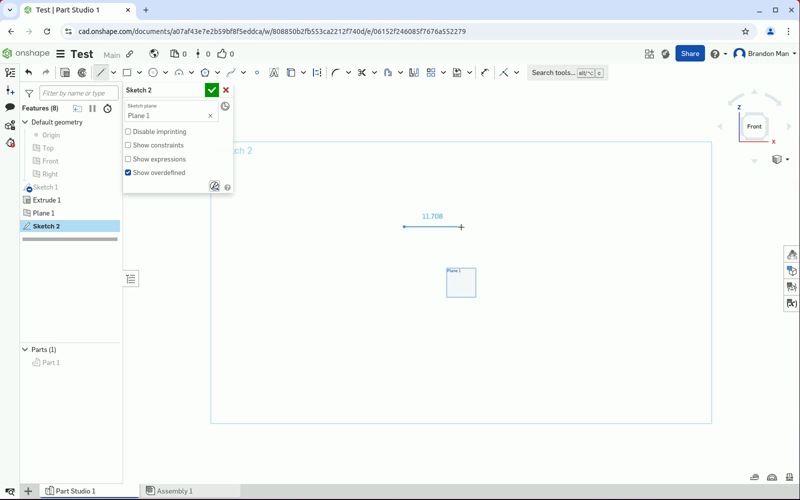
key_up(shift)
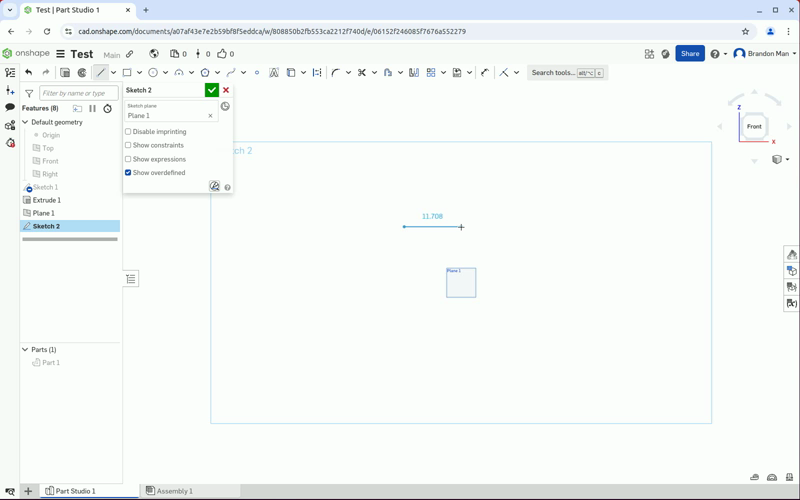
key_down(shift)
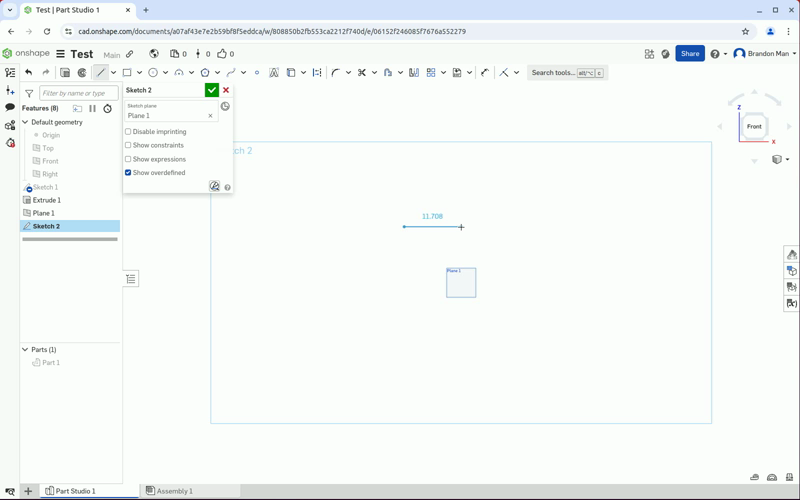
mouse_move(491, 226)
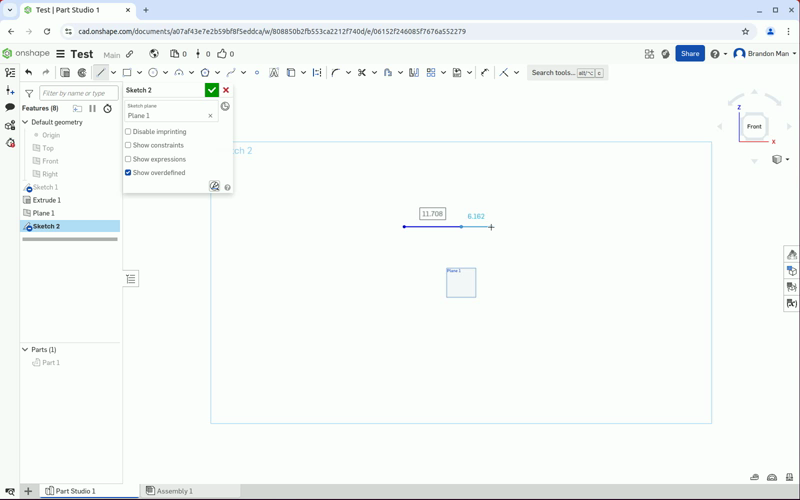
mouse_move(461, 169)
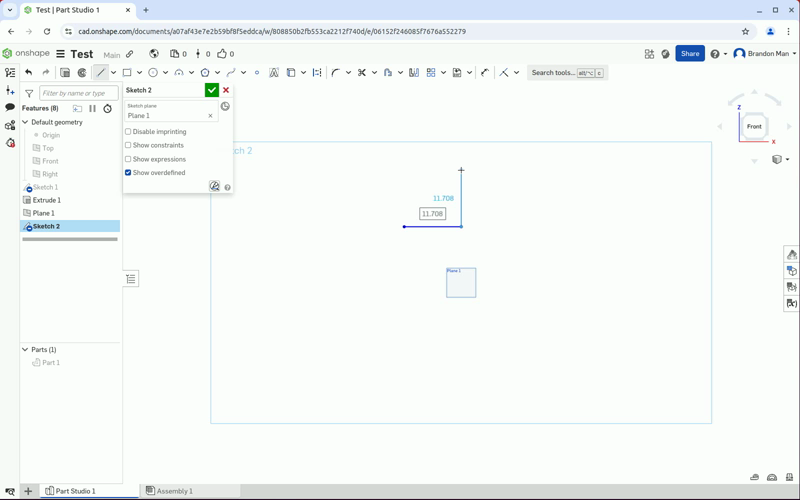
click(461, 169)
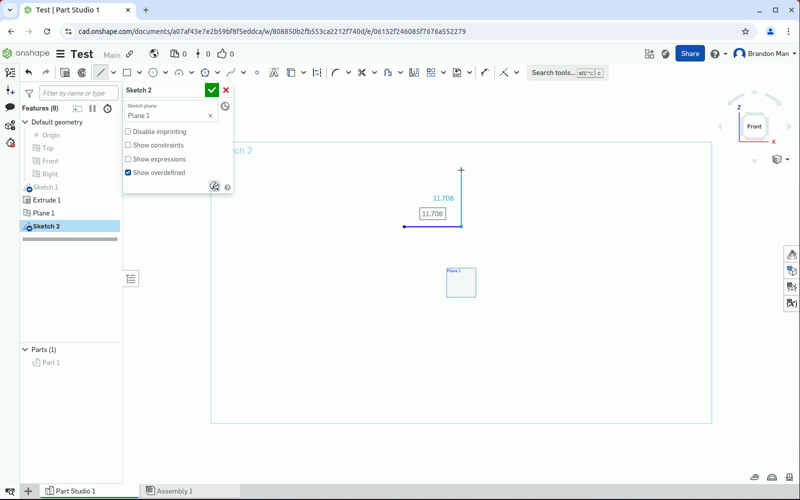
key_up(shift)
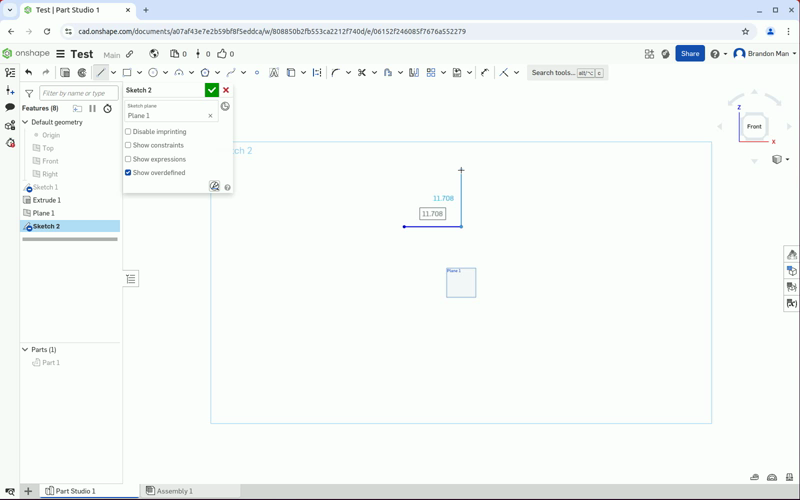
key_down(shift)
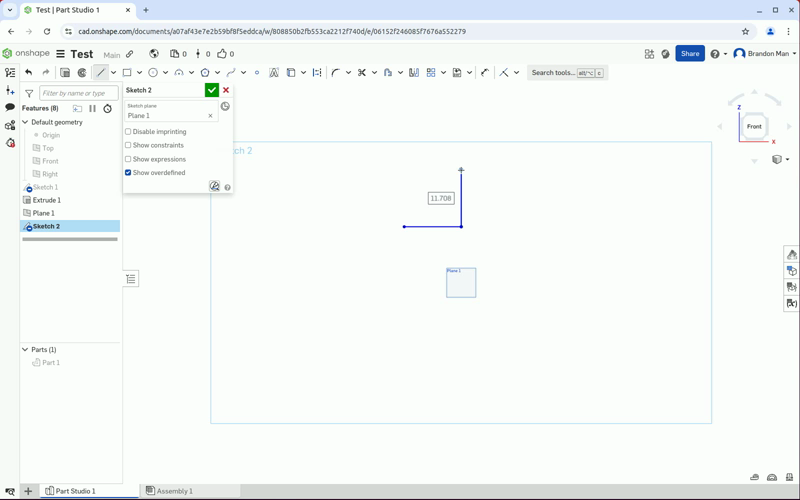
mouse_move(491, 169)
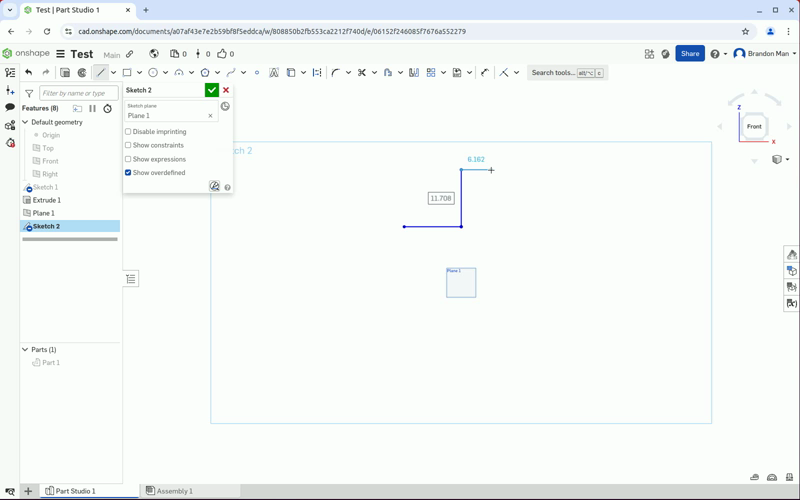
mouse_move(404, 169)
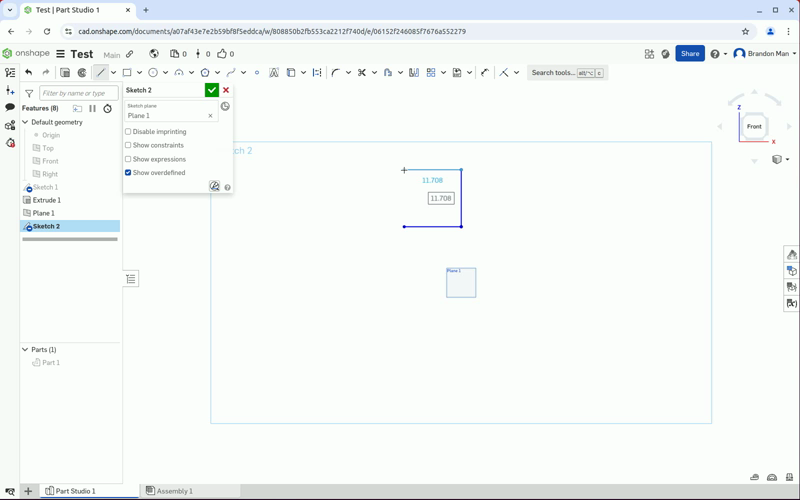
click(404, 169)
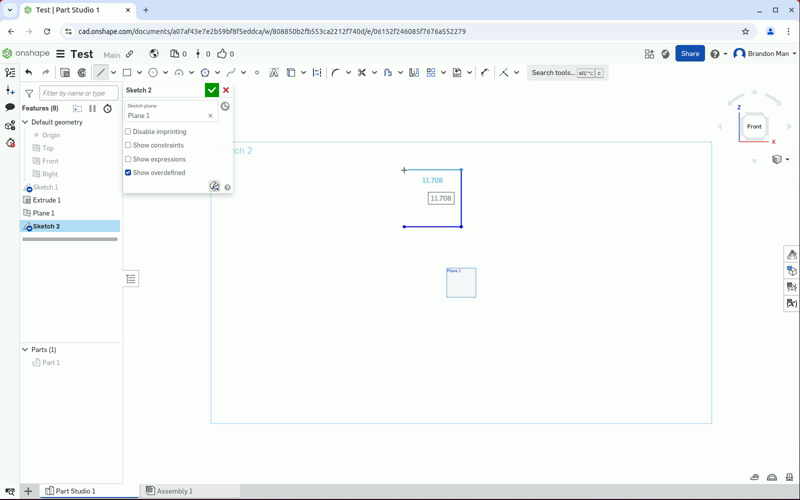
key_up(shift)
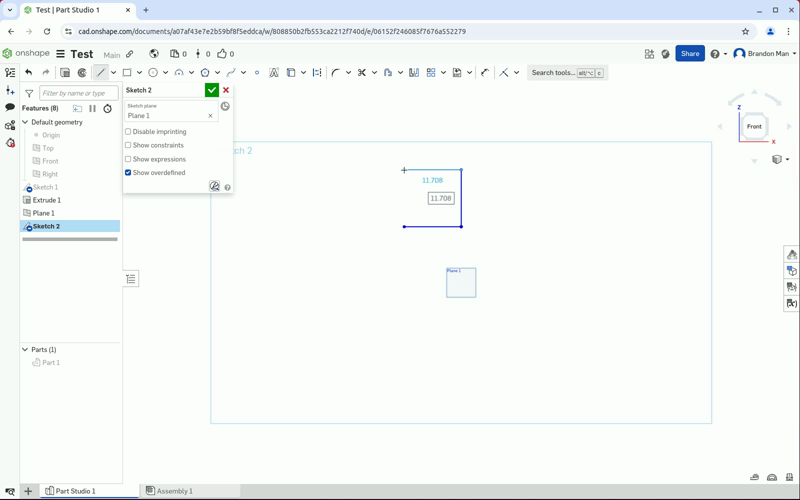
mouse_move(434, 169)
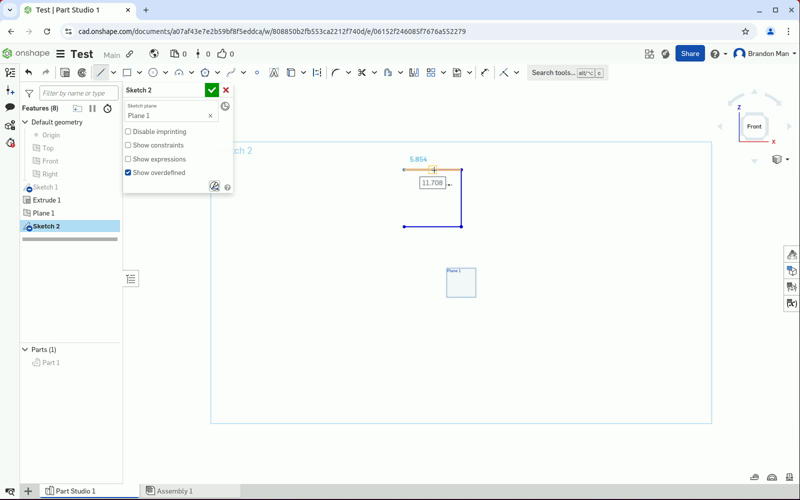
key_down(shift)
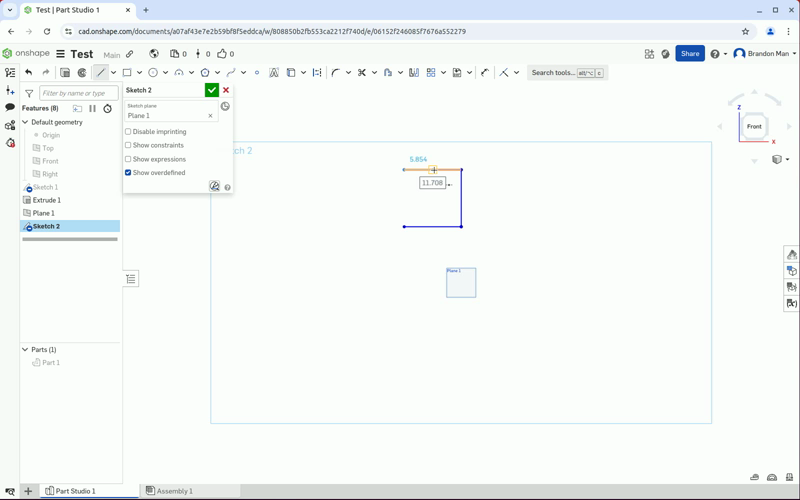
mouse_move(404, 226)
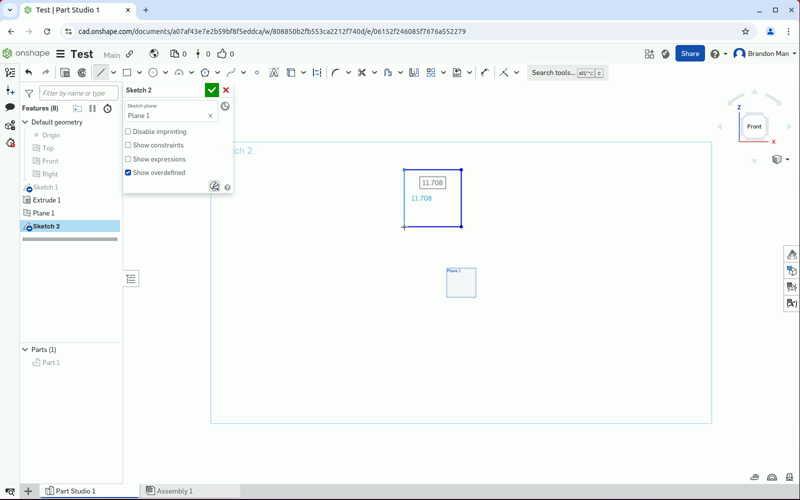
key_up(shift)
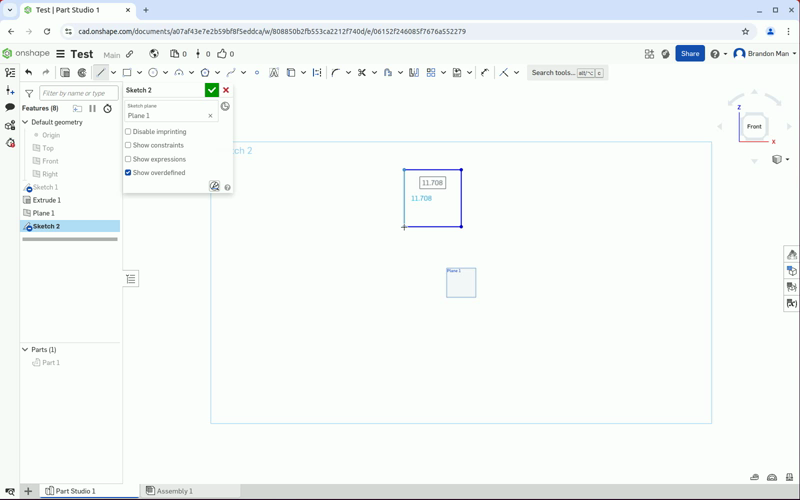
click(404, 226)
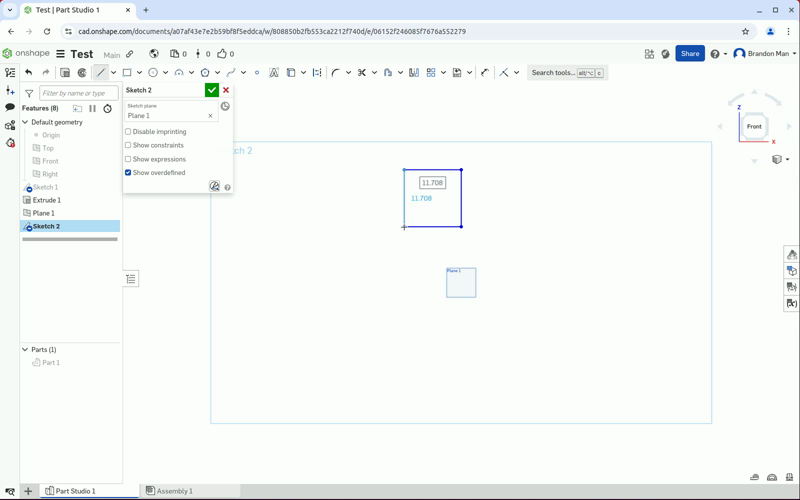
key(esc)
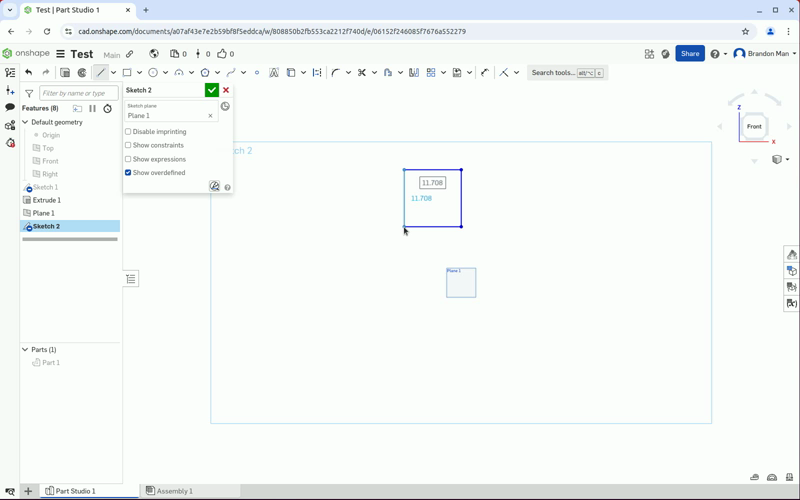
mouse_move(439, 192)
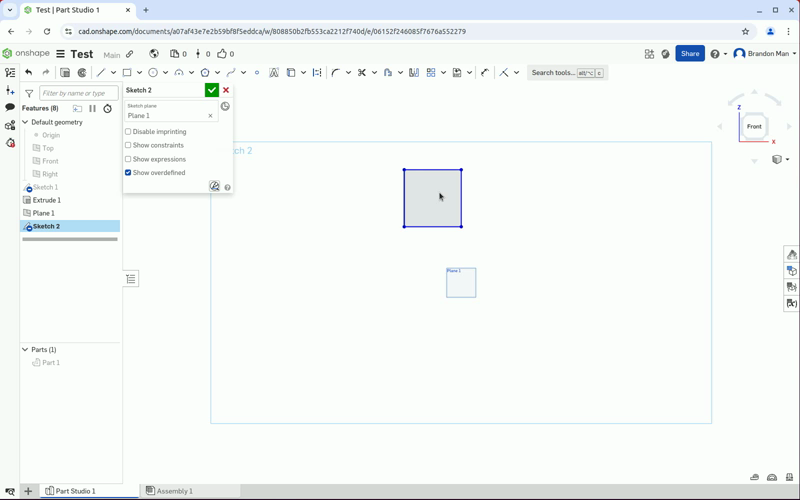
click(439, 192)
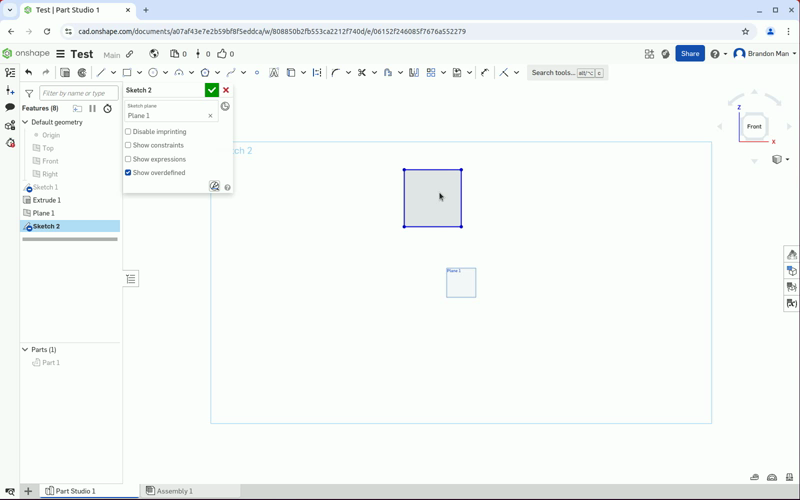
mouse_move(73, 352)
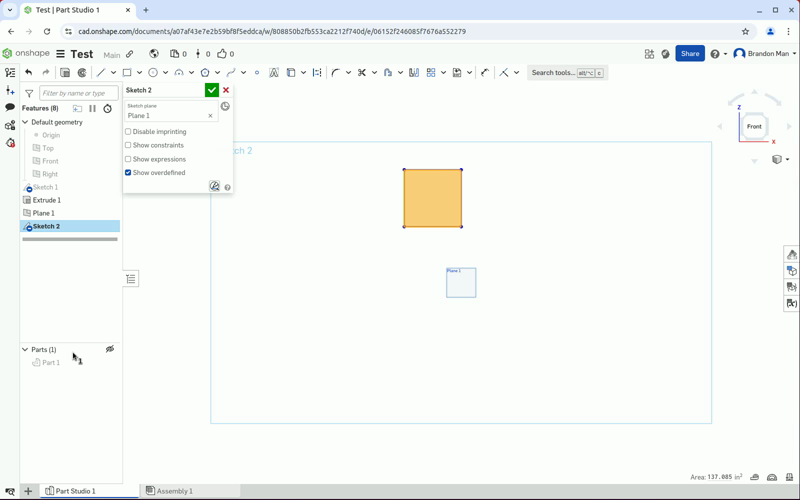
key(shift+y)
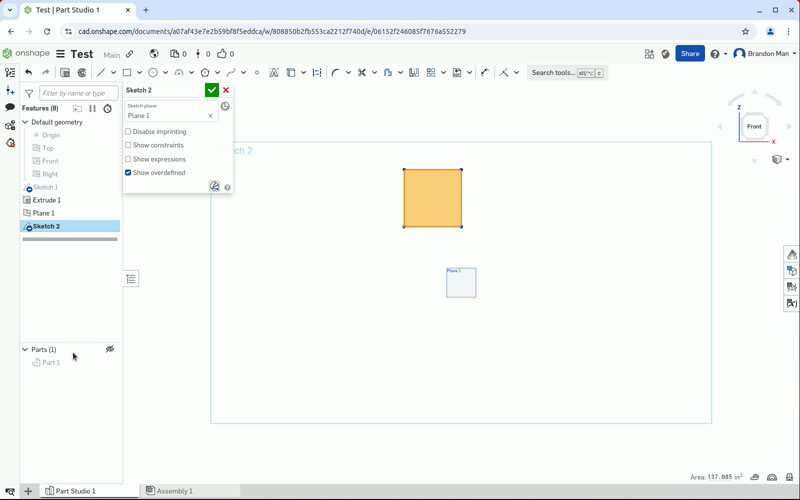
key(shift+e)
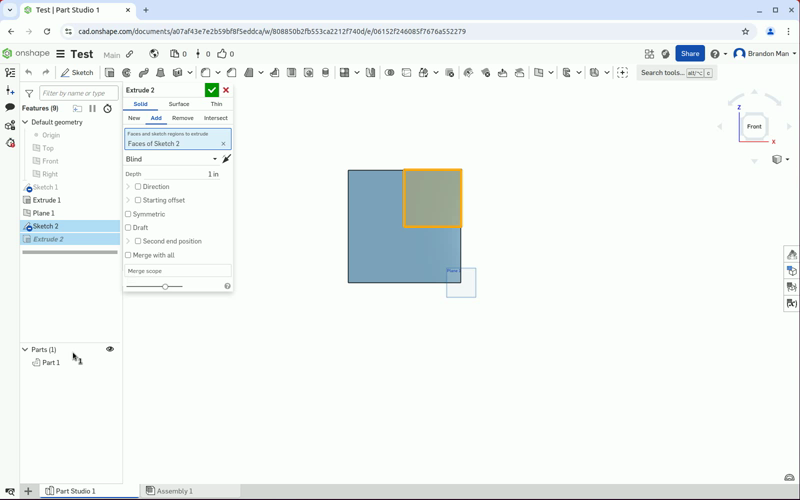
mouse_move(143, 106)
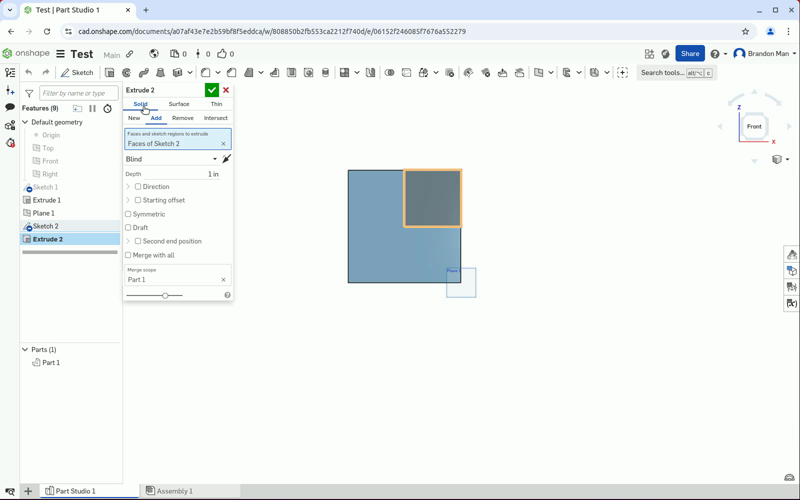
click(143, 106)
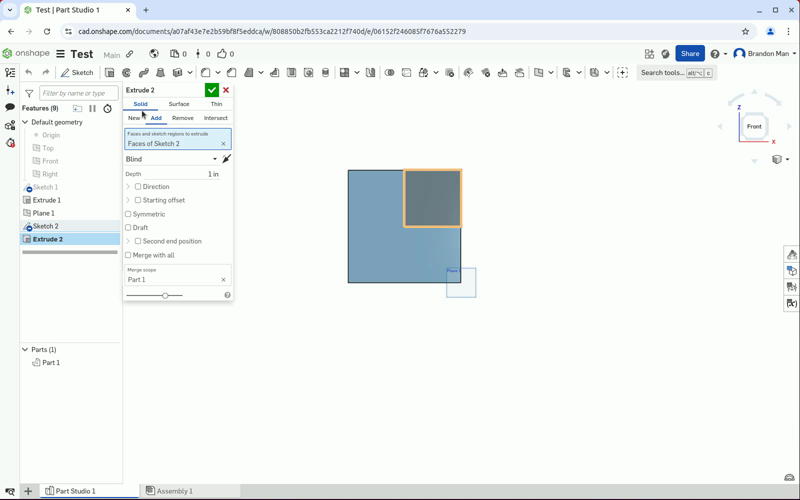
mouse_move(137, 120)
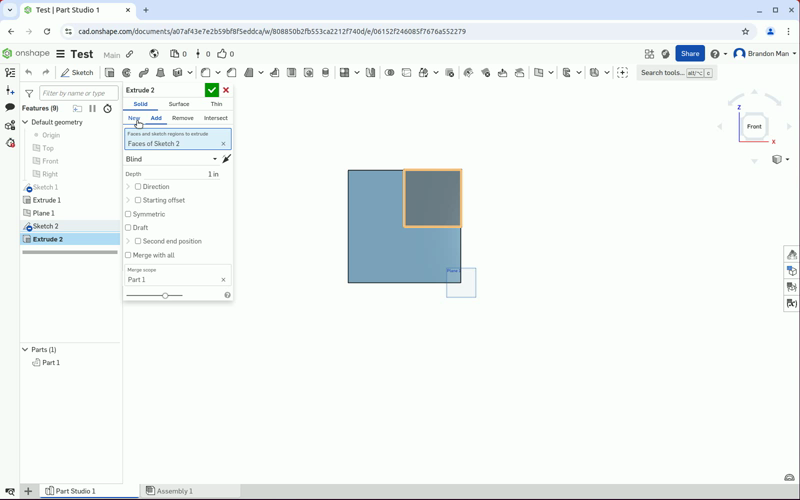
click(137, 120)
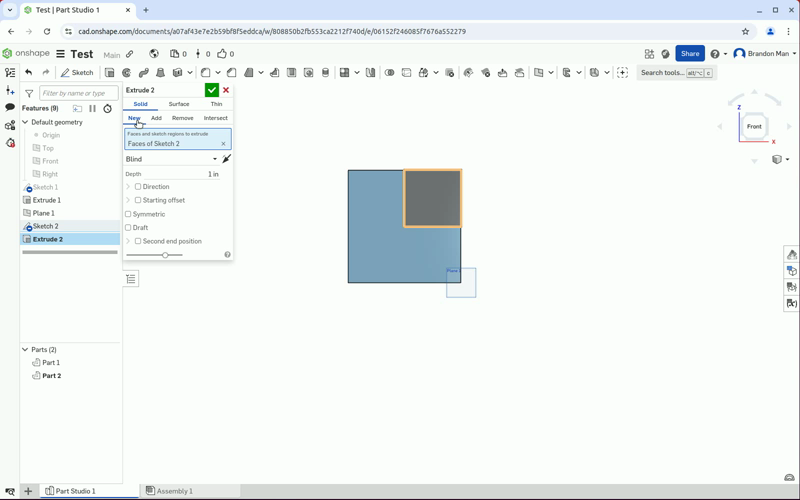
key(tab, 4)
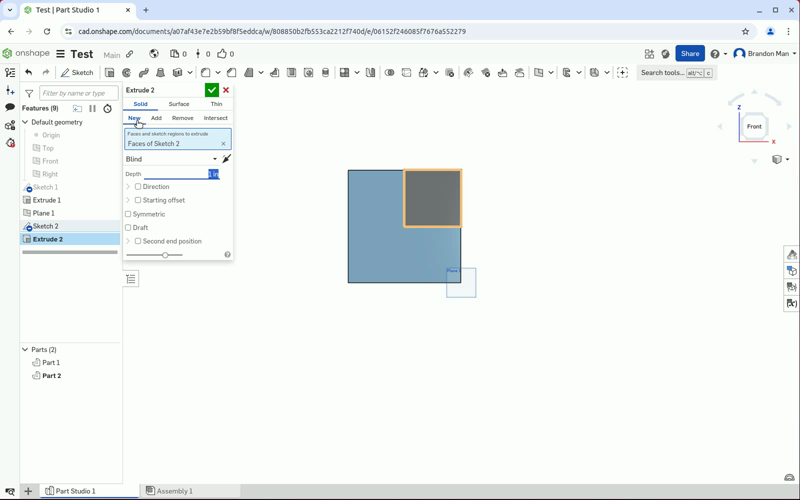
text(11.554)
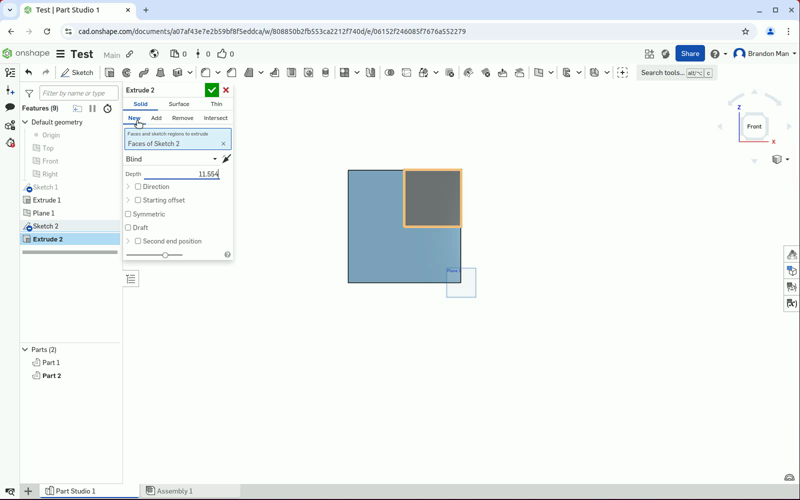
key(enter)
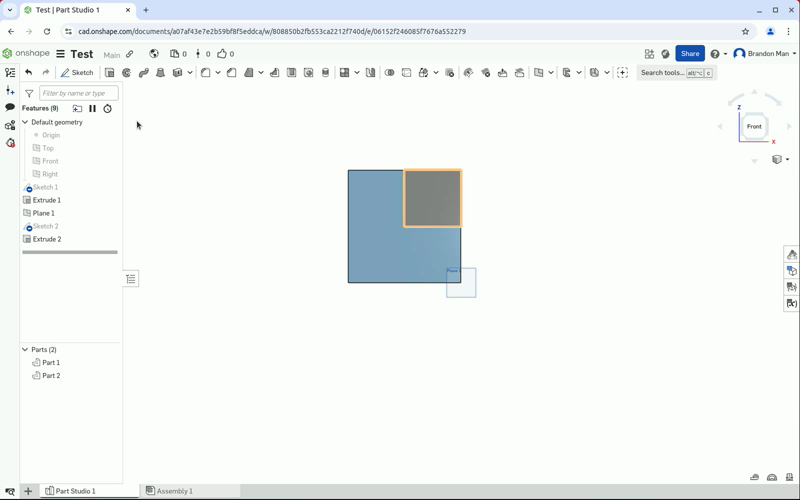
key(shift+h)
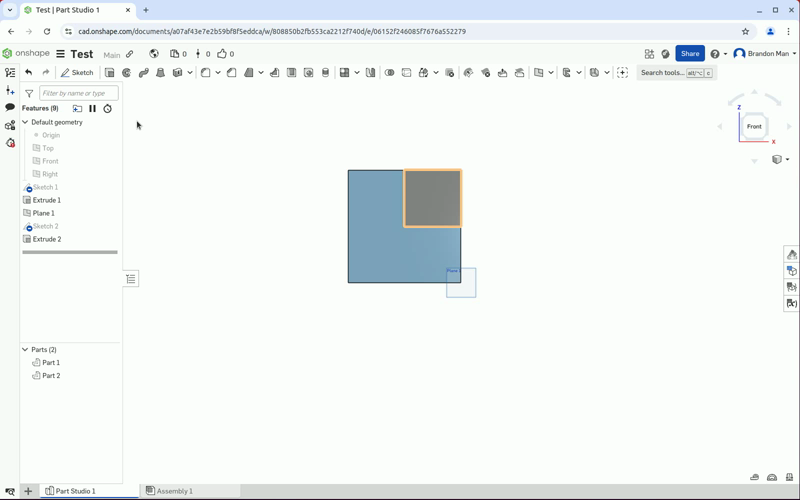
key(shift+h)
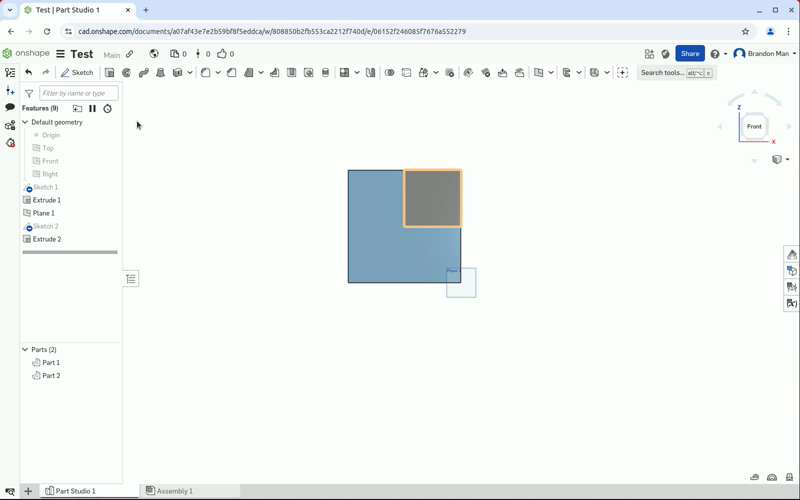
key(shift+7)
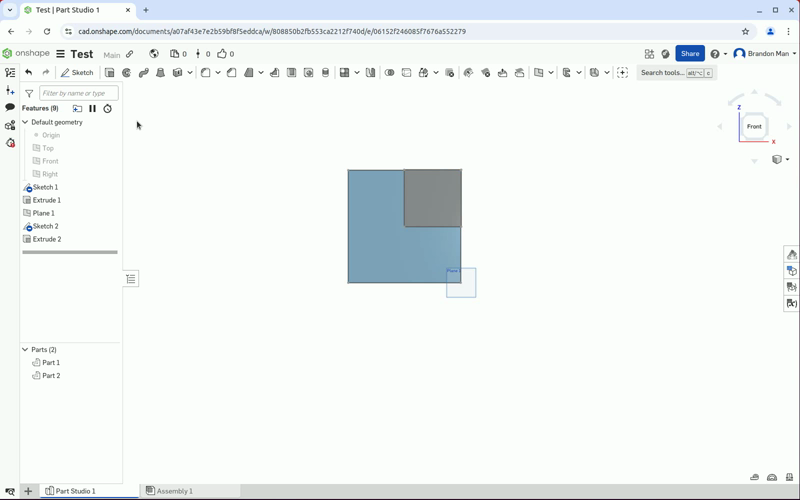
key(left, 2)
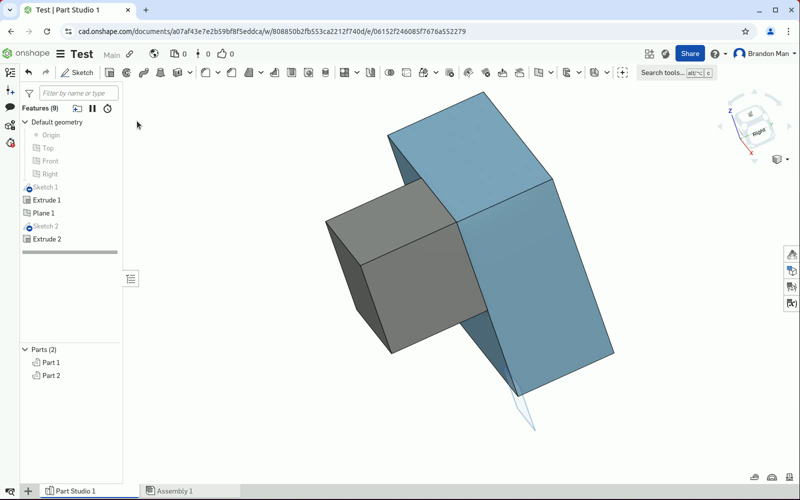
key(down, 2)
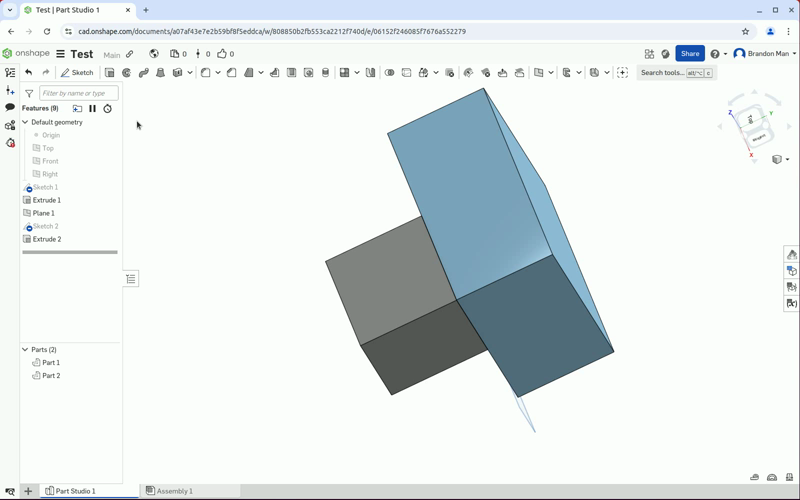
key(up, 2)
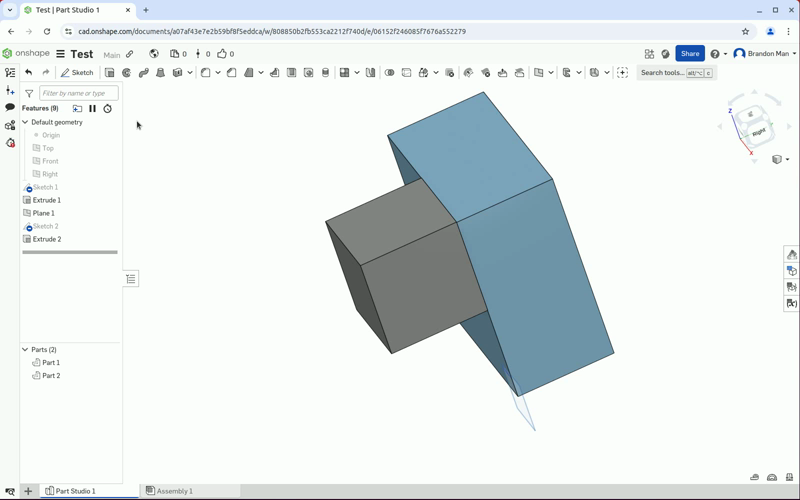
key(right, 2)
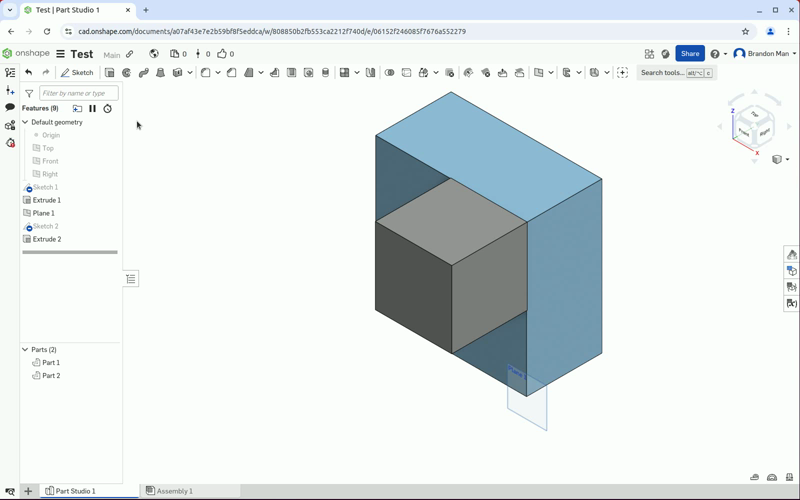
mouse_move(73, 189)
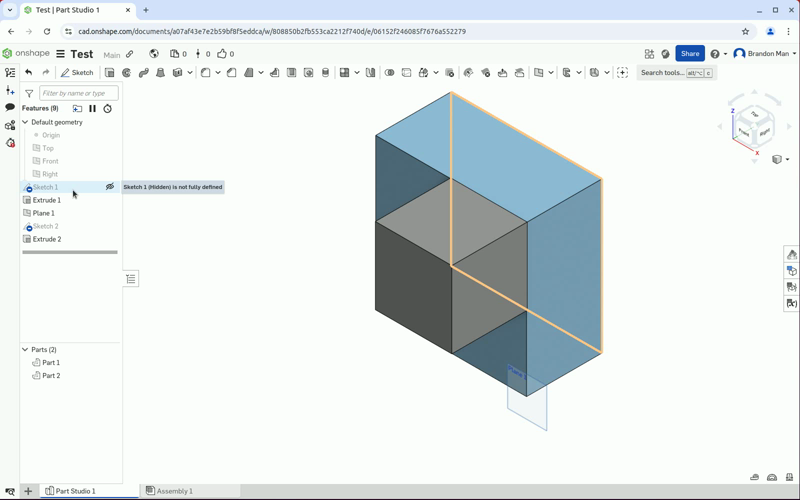
click(73, 189)